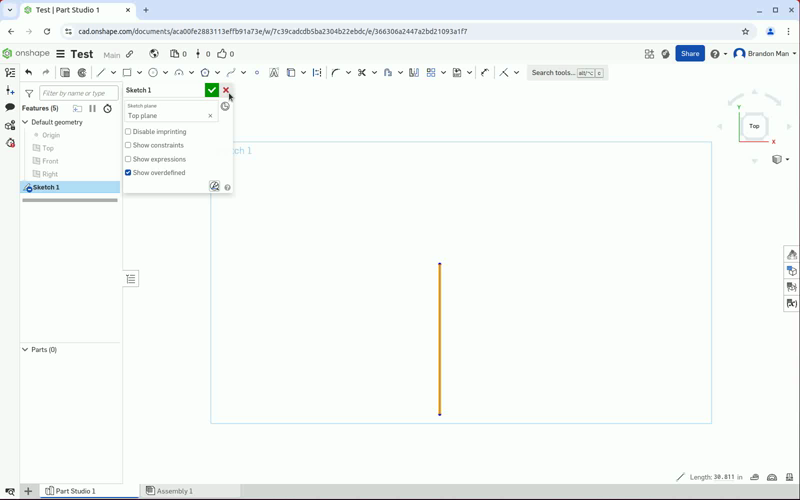
key(shift+h)
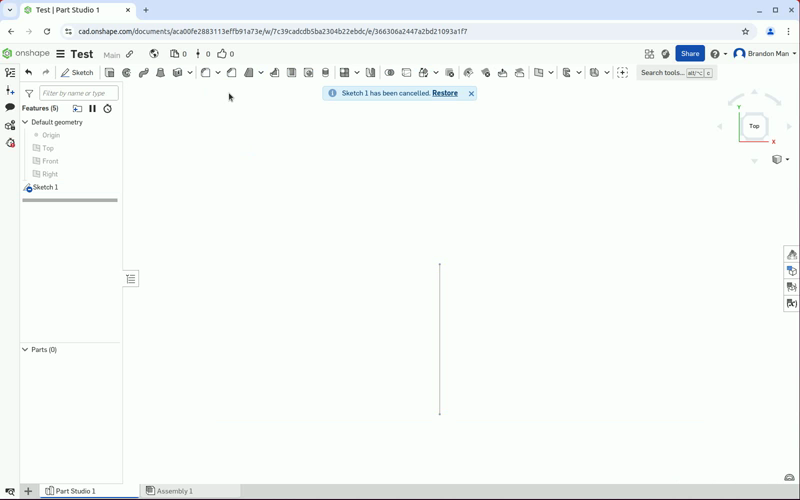
key(shift+s)
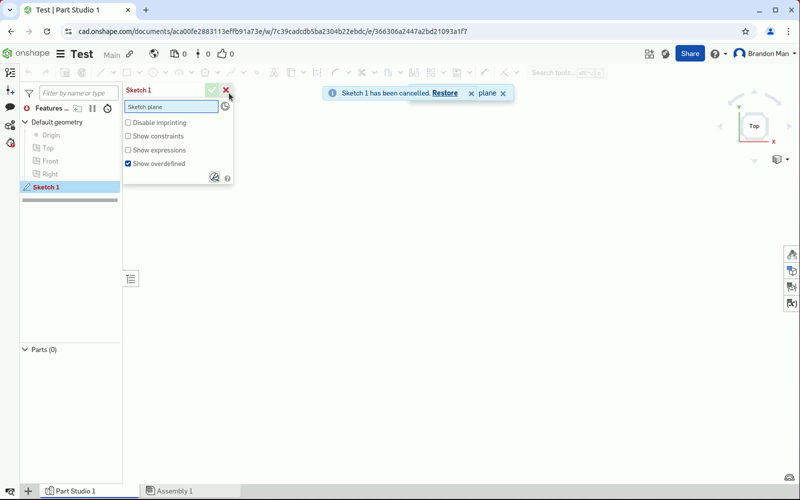
mouse_move(73, 150)
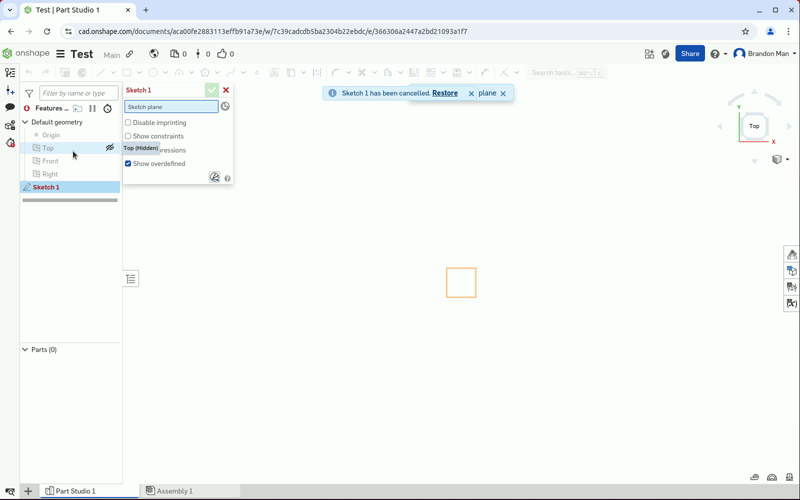
click(73, 150)
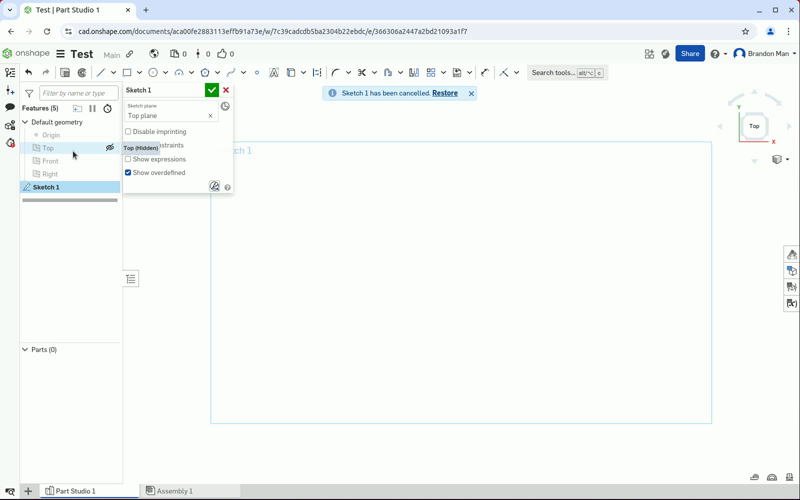
mouse_move(73, 352)
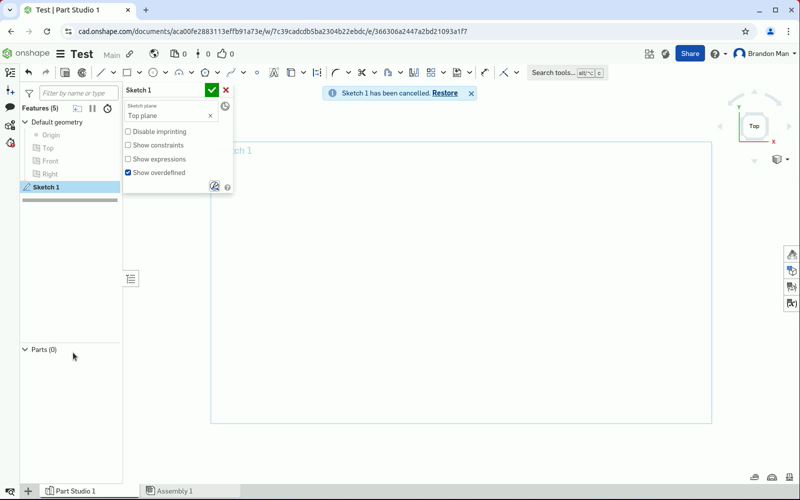
key(y)
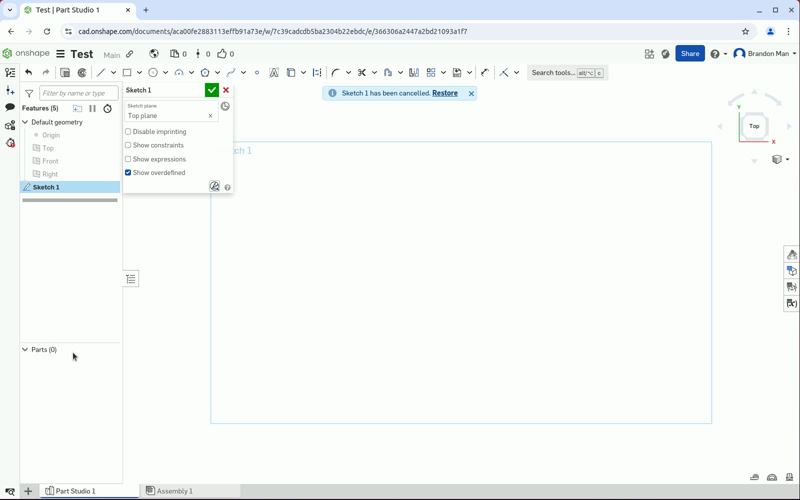
key(c)
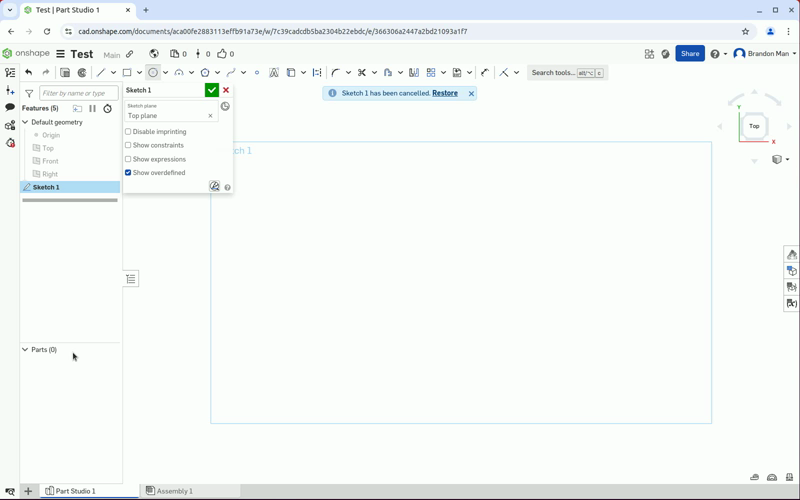
key_down(shift)
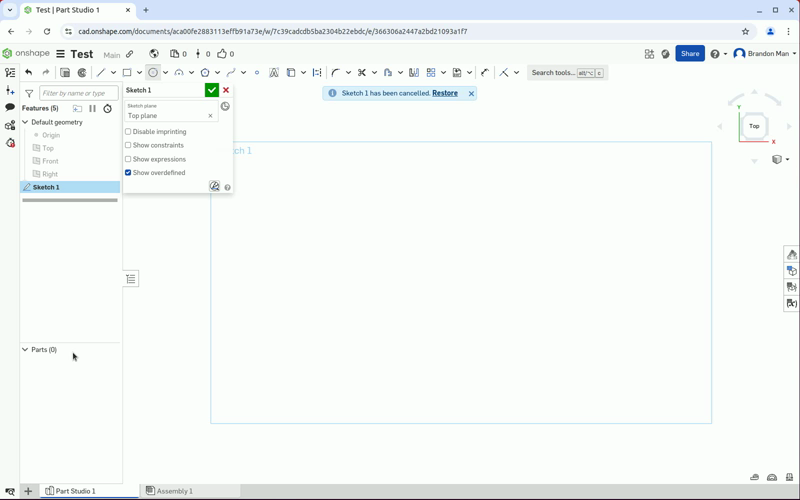
mouse_move(461, 282)
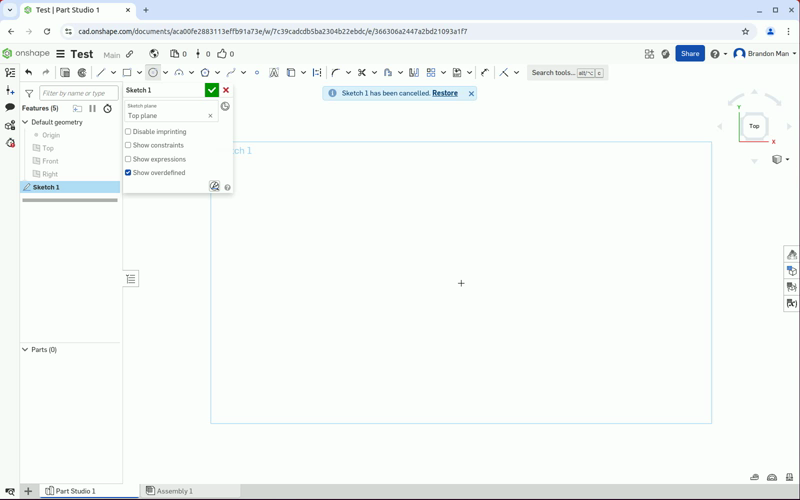
click(461, 282)
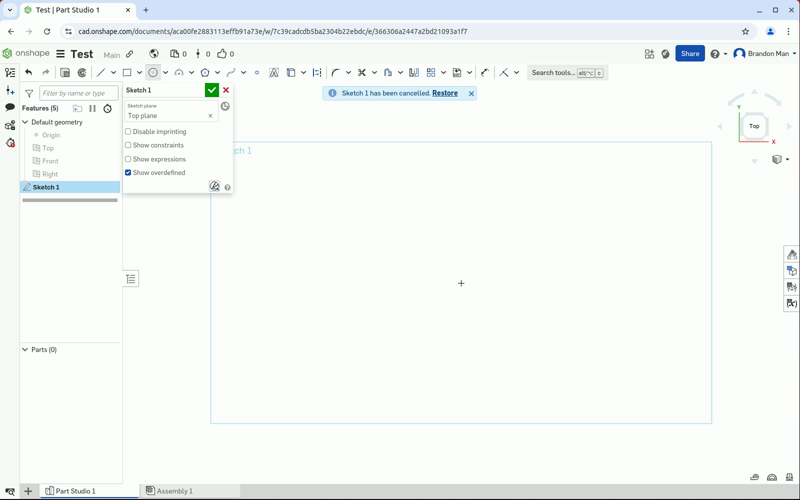
key_up(shift)
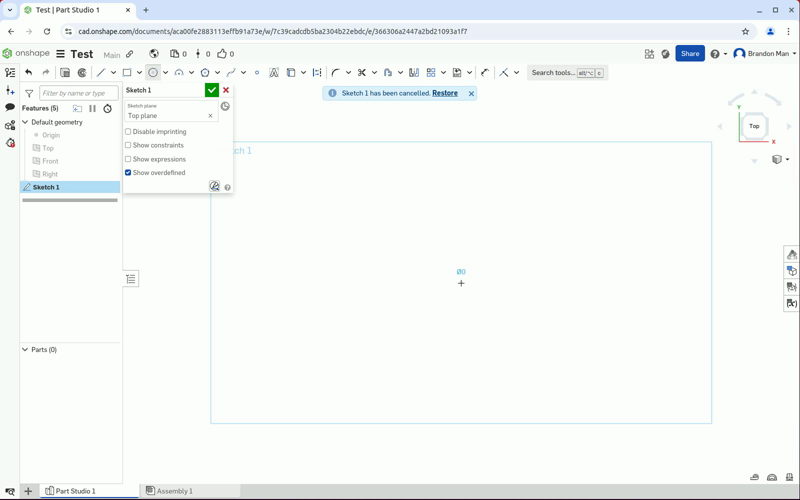
mouse_move(574, 282)
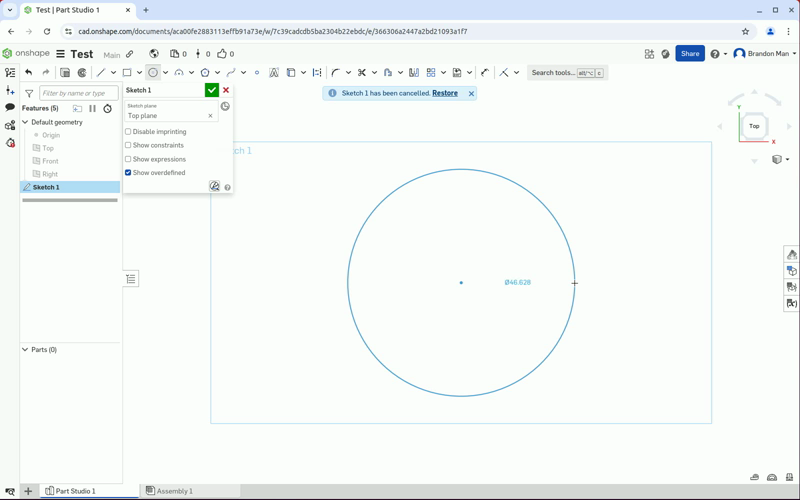
click(574, 282)
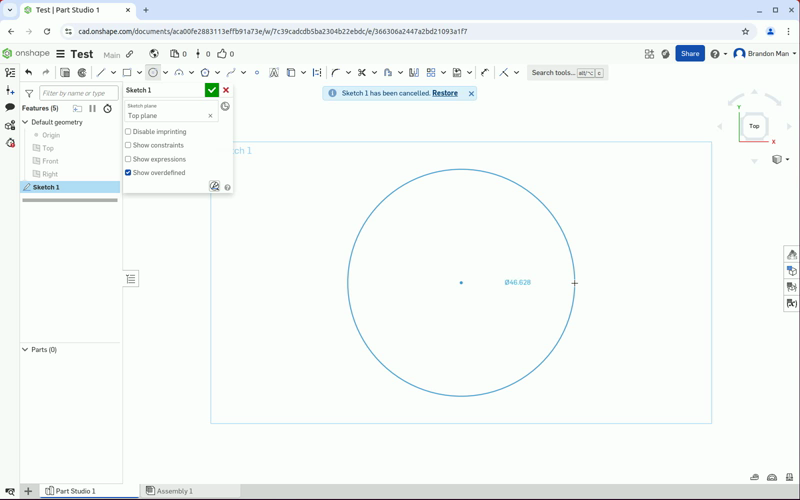
key(esc)
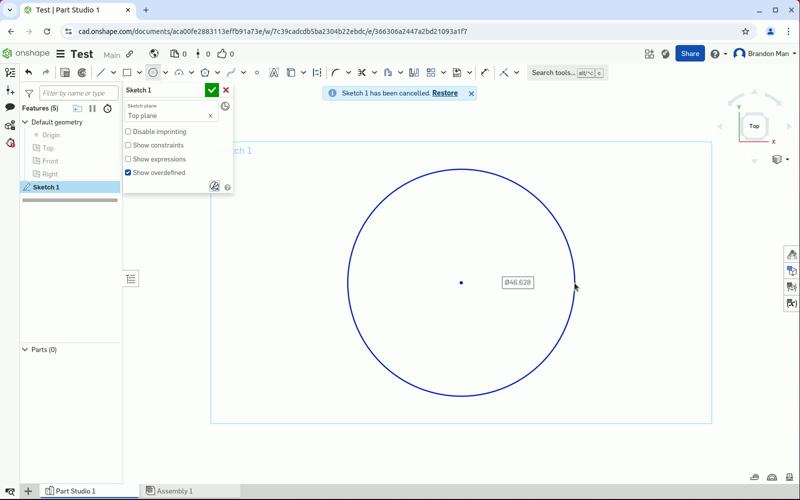
mouse_move(449, 252)
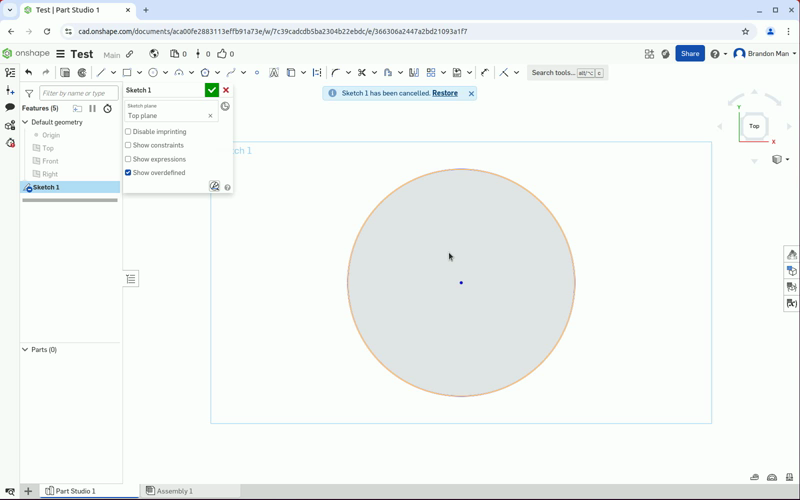
click(449, 252)
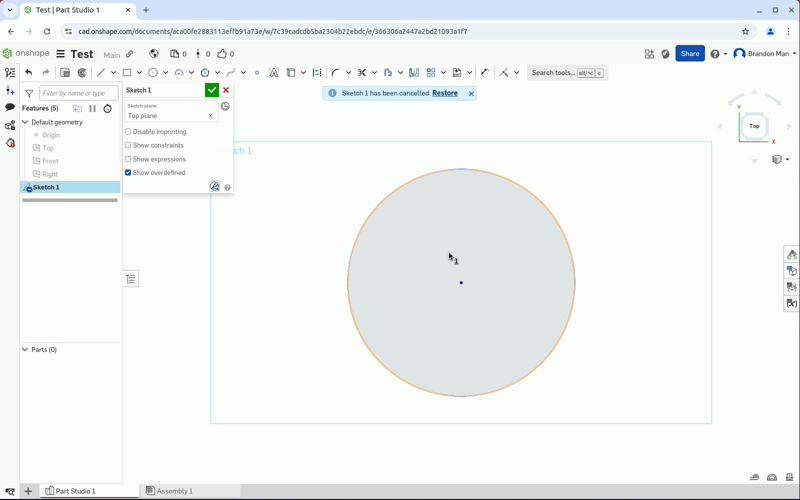
mouse_move(73, 352)
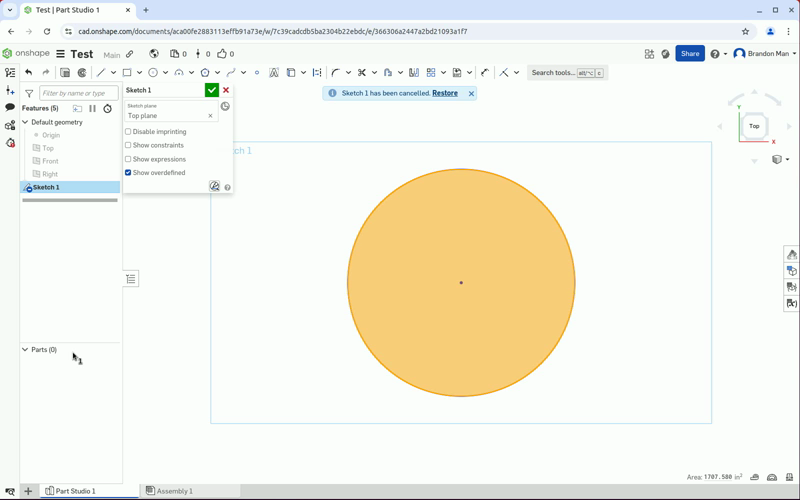
key(shift+y)
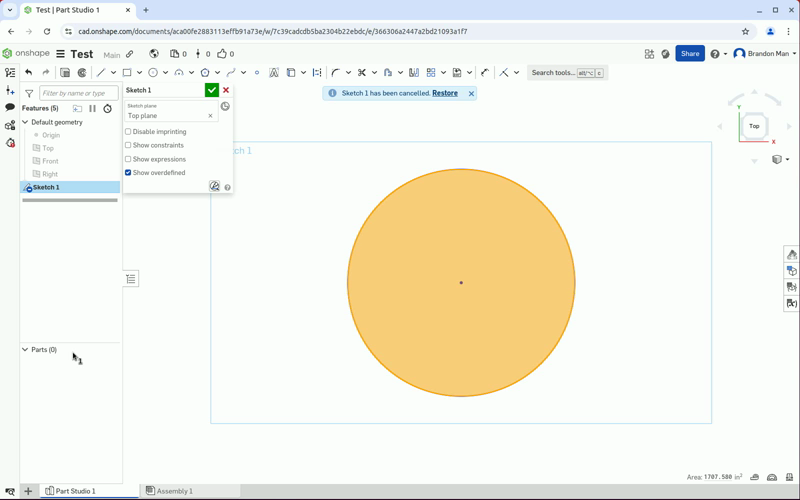
key(shift+e)
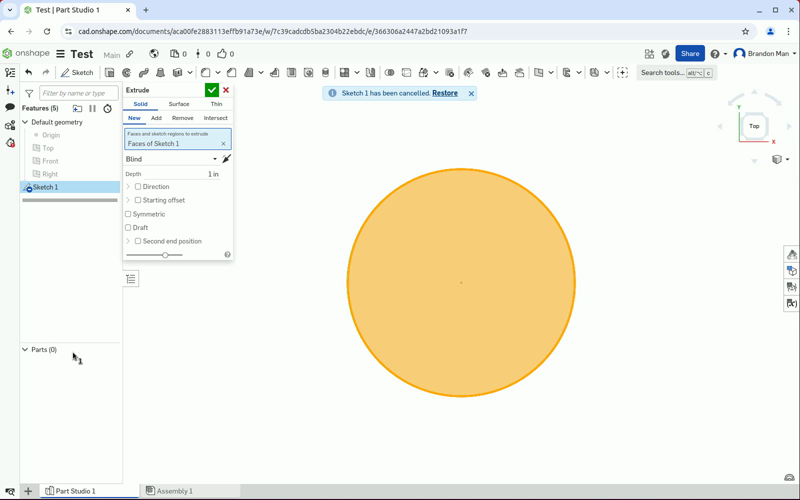
mouse_move(143, 106)
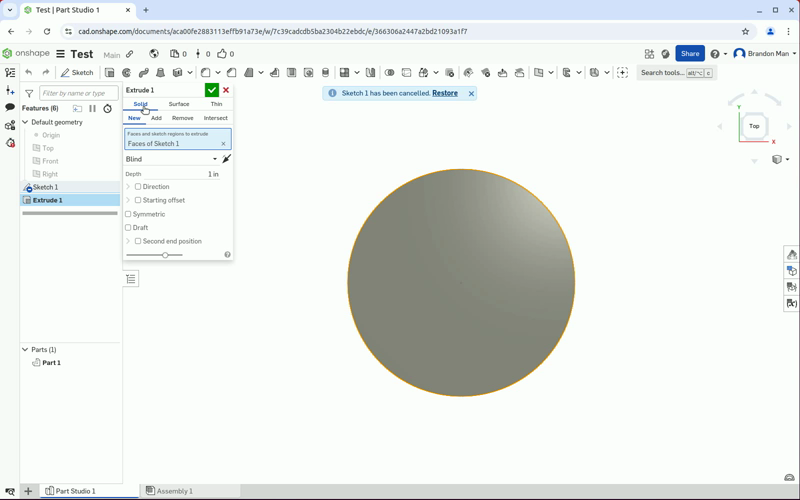
click(143, 106)
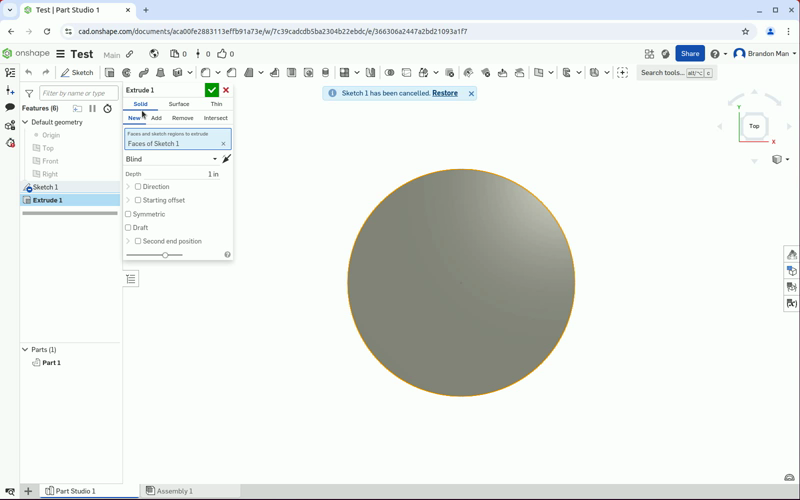
mouse_move(137, 120)
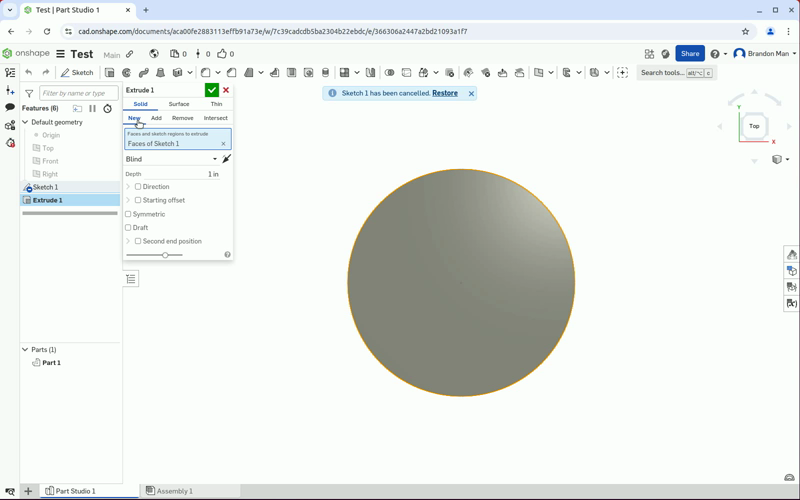
click(137, 120)
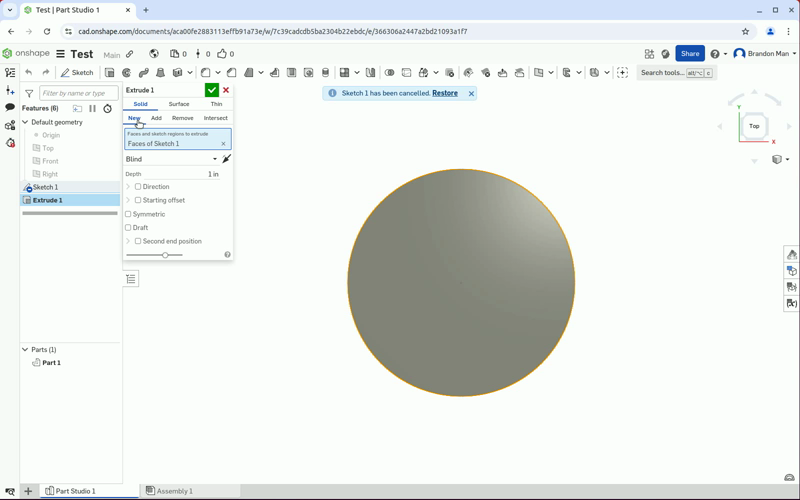
key(tab, 4)
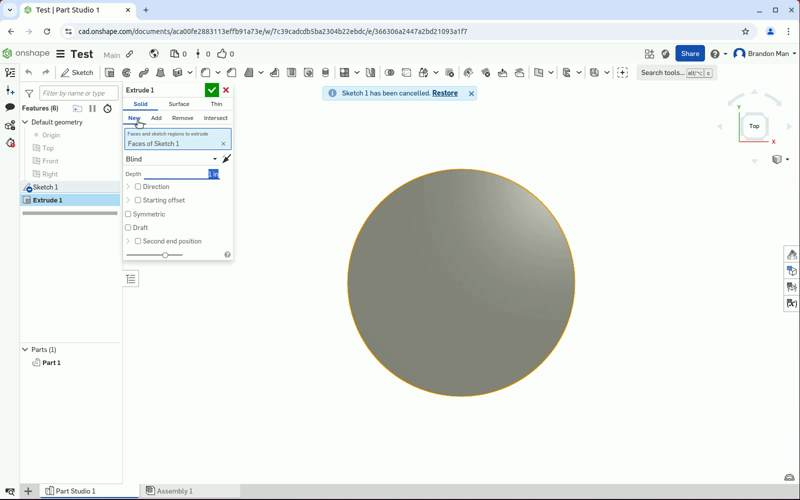
text(17.331)
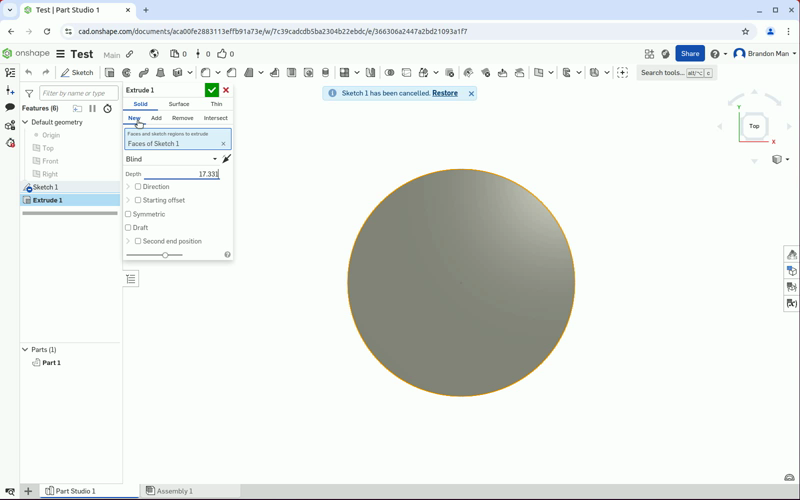
key(enter)
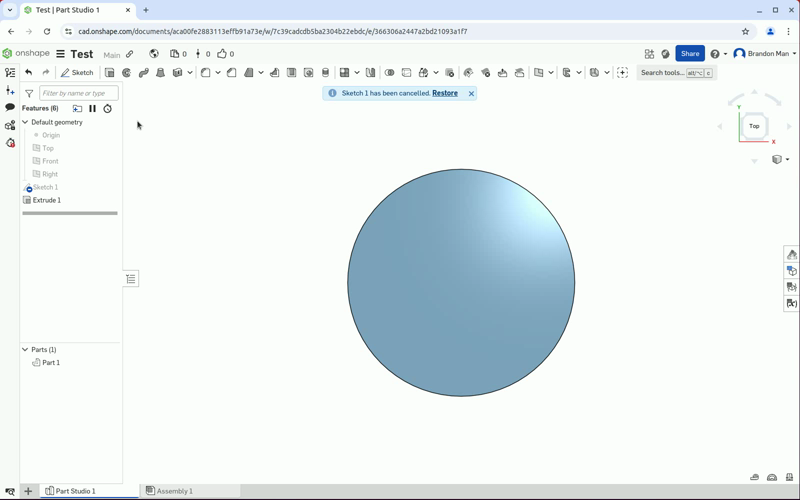
key(shift+h)
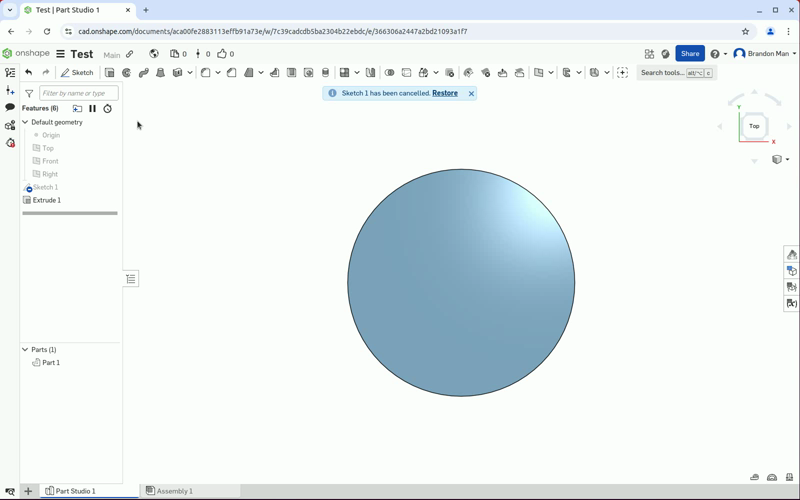
key(shift+h)
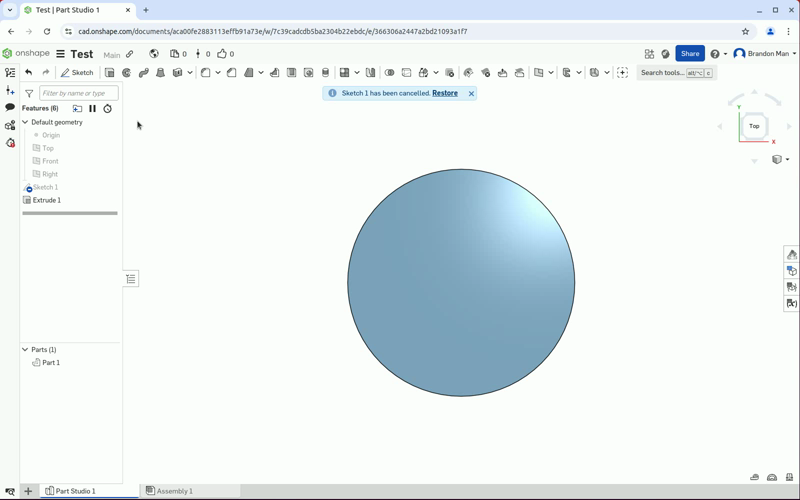
mouse_move(73, 189)
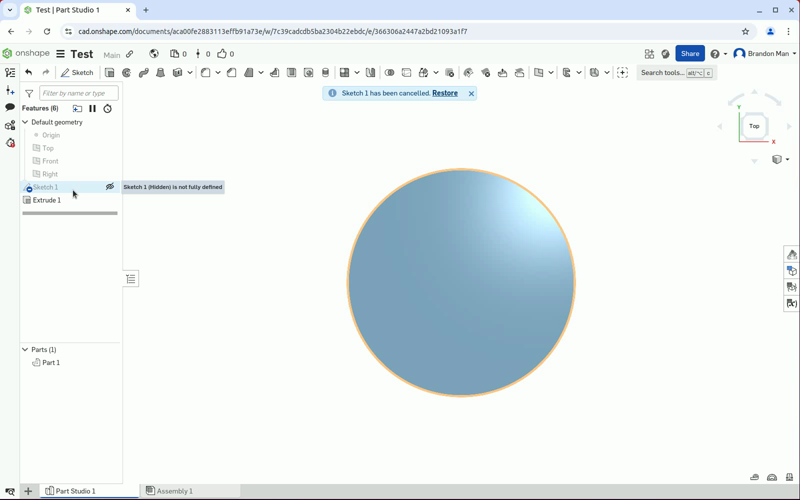
click(73, 189)
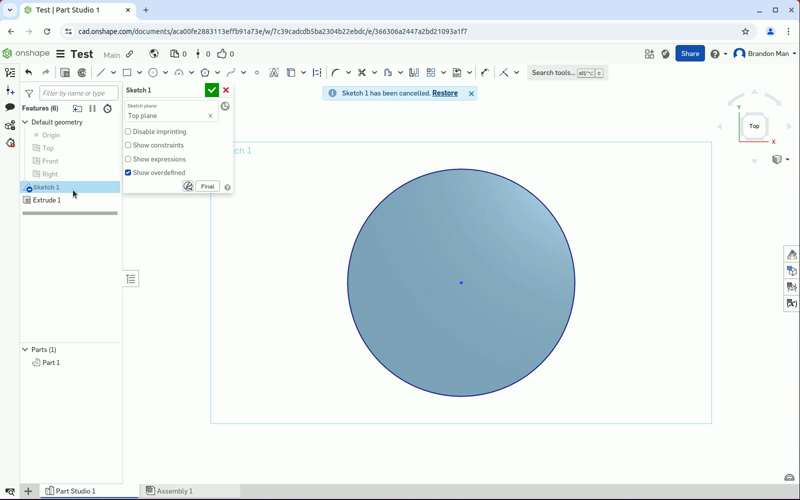
mouse_move(229, 92)
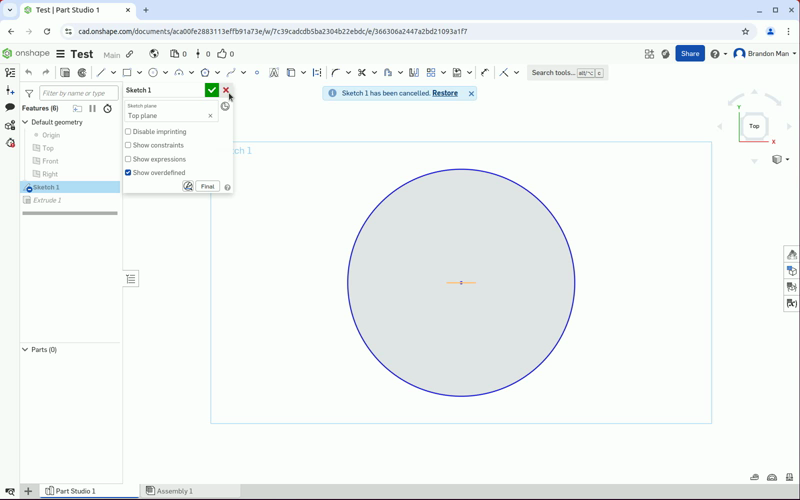
click(229, 92)
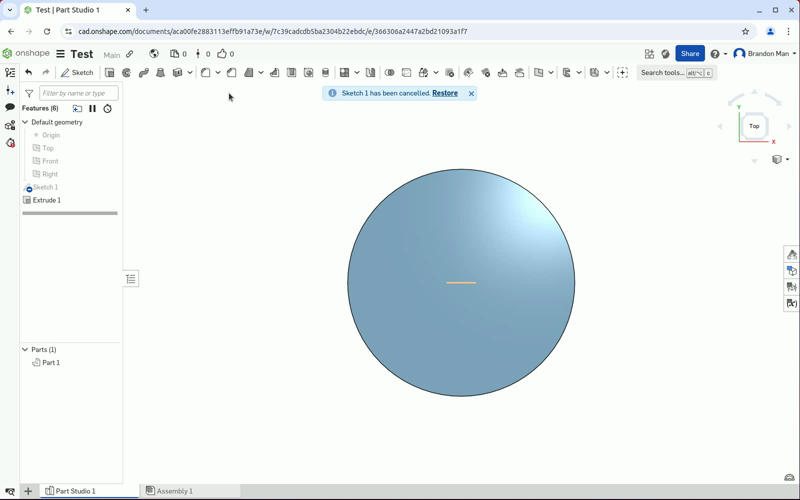
mouse_move(541, 75)
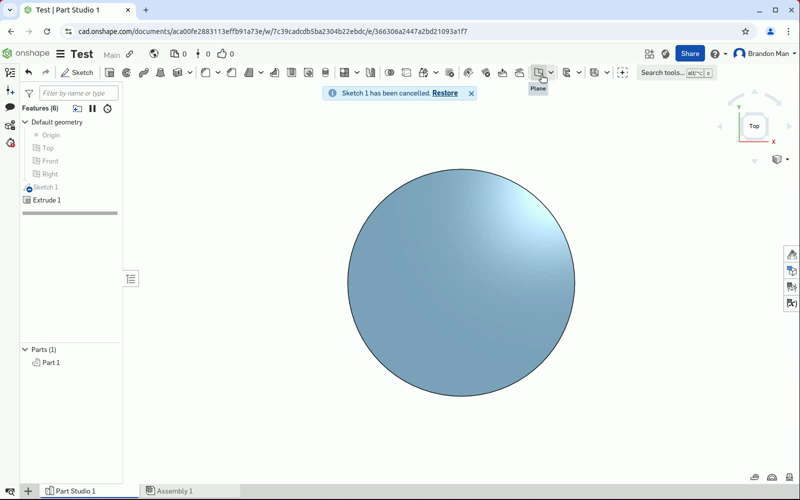
click(541, 75)
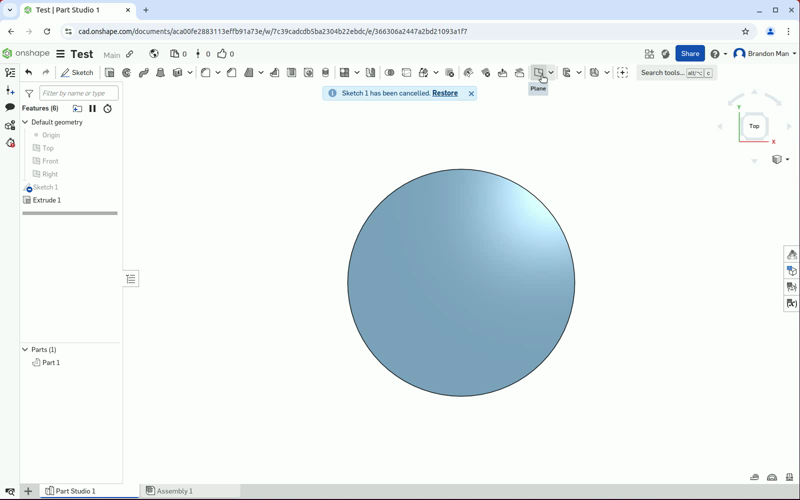
mouse_move(73, 150)
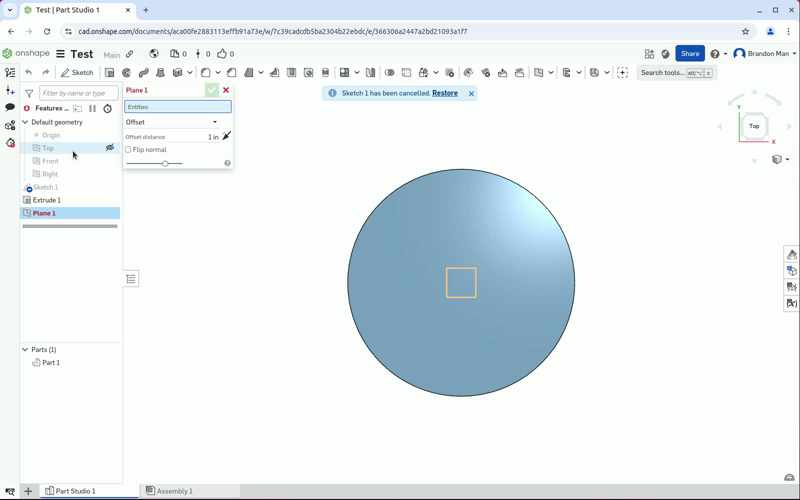
click(73, 150)
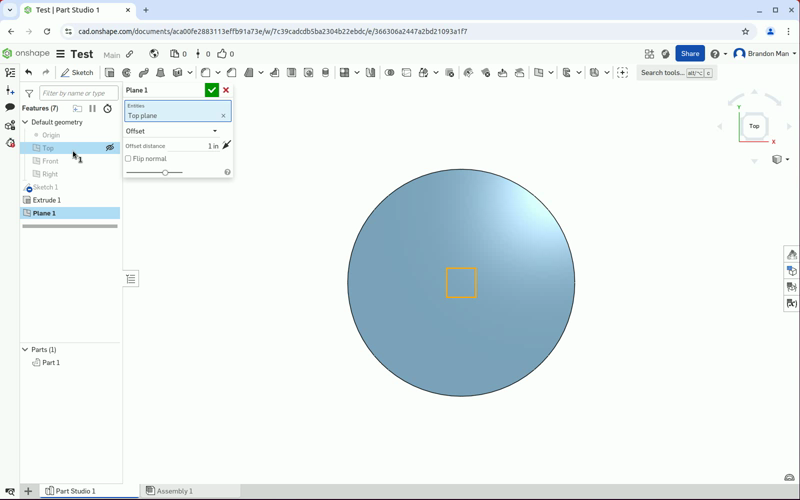
key(tab, 2)
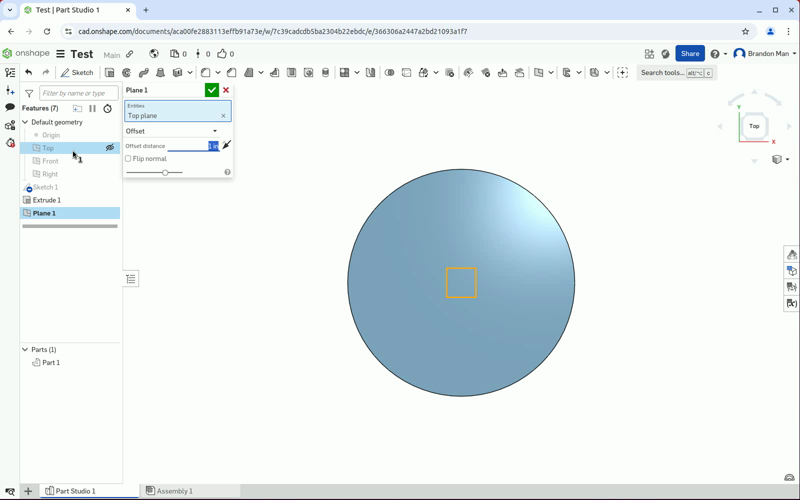
text(17.316)
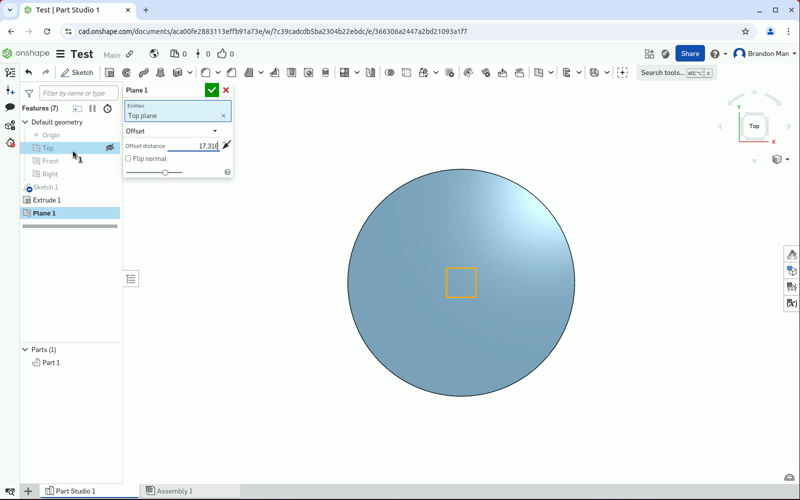
key(enter, 2)
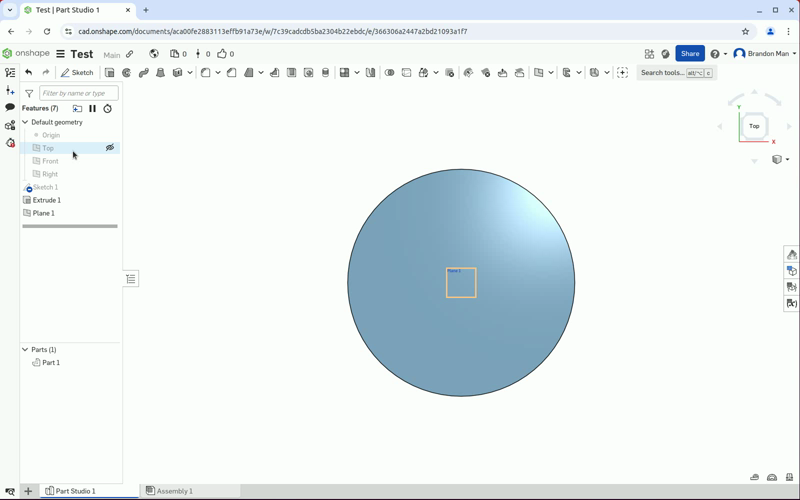
key(shift+s)
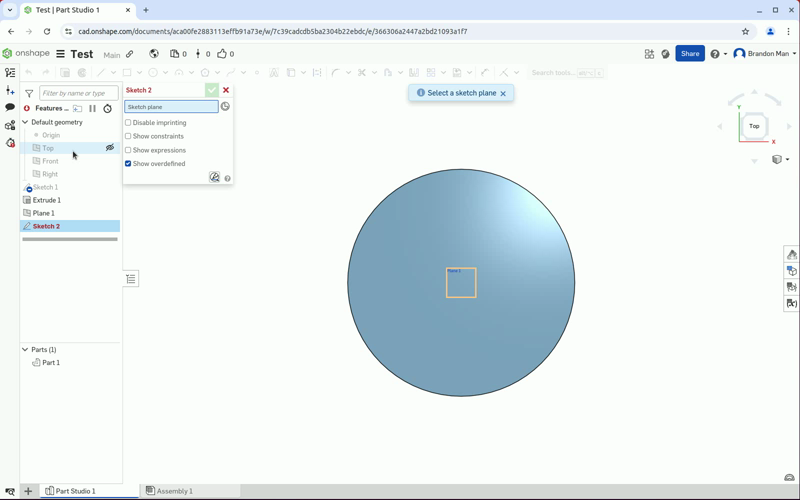
mouse_move(73, 215)
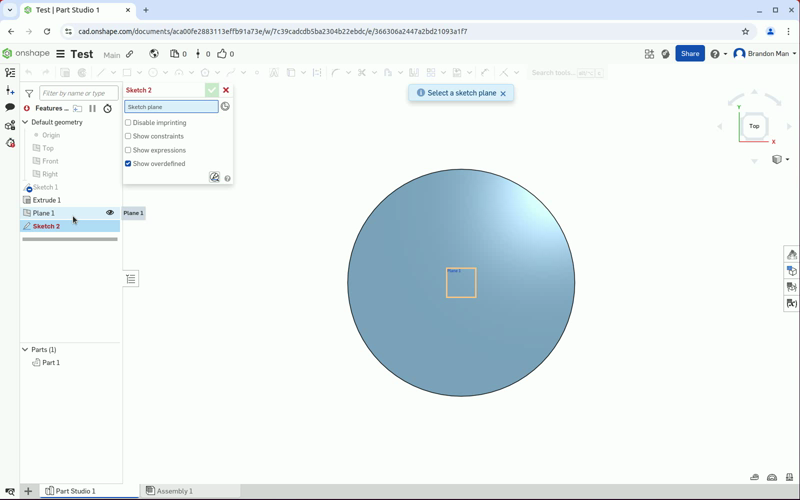
click(73, 215)
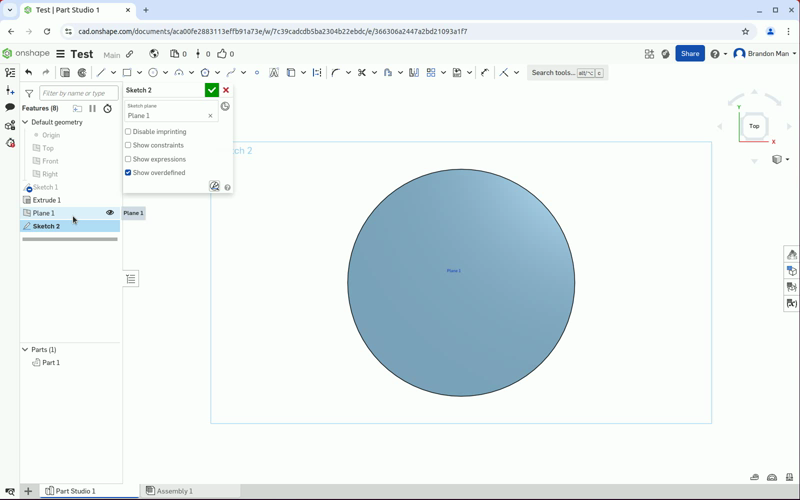
mouse_move(73, 352)
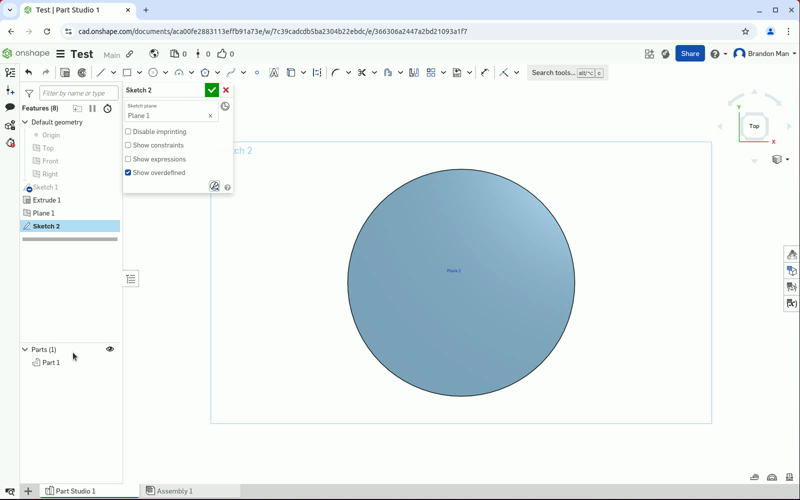
key(y)
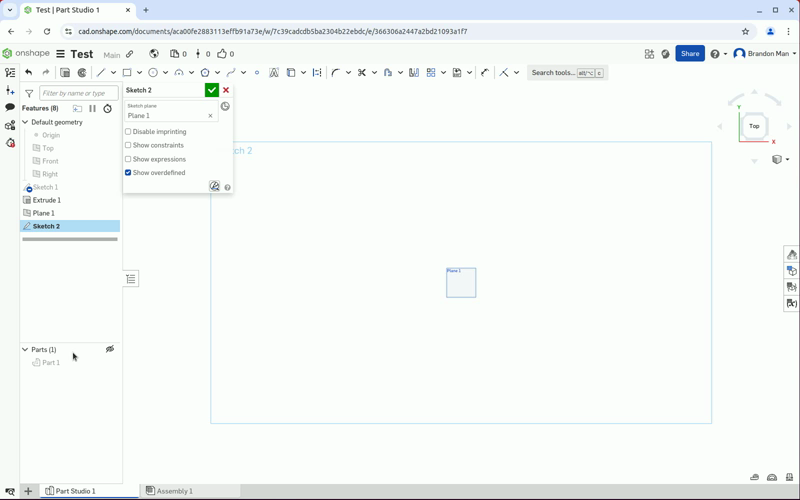
key(c)
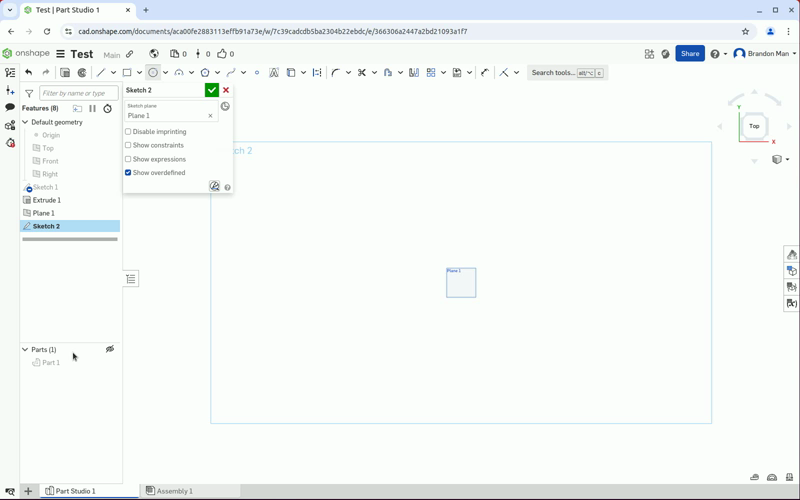
key_down(shift)
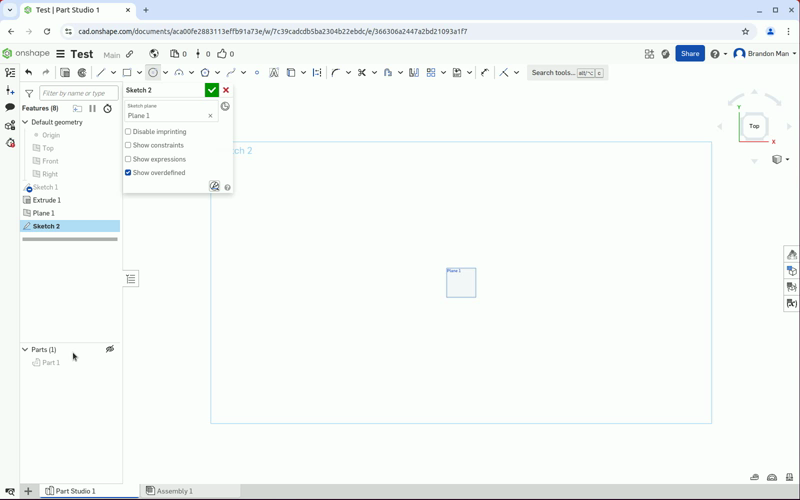
mouse_move(461, 282)
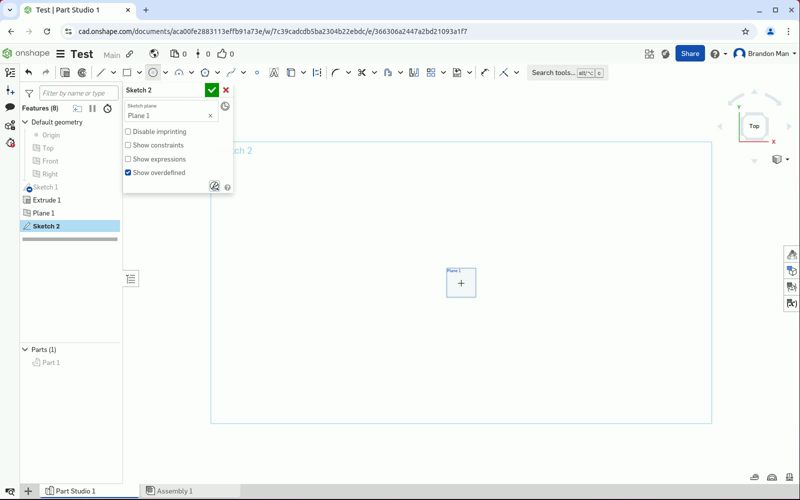
click(461, 282)
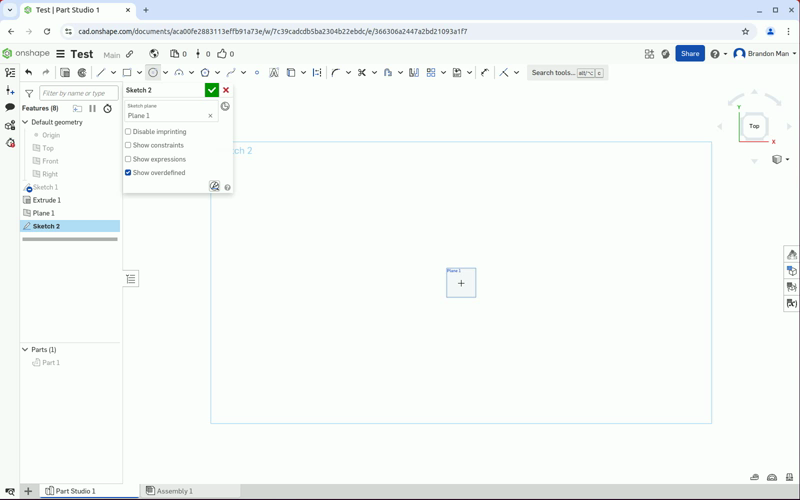
key_up(shift)
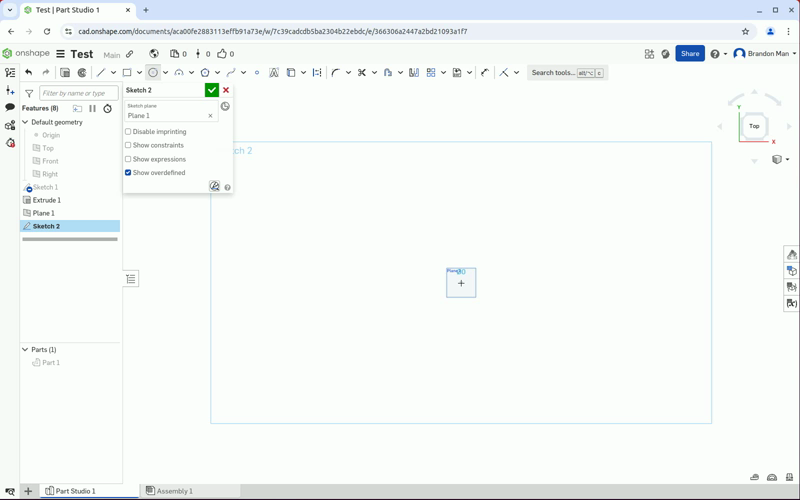
mouse_move(560, 282)
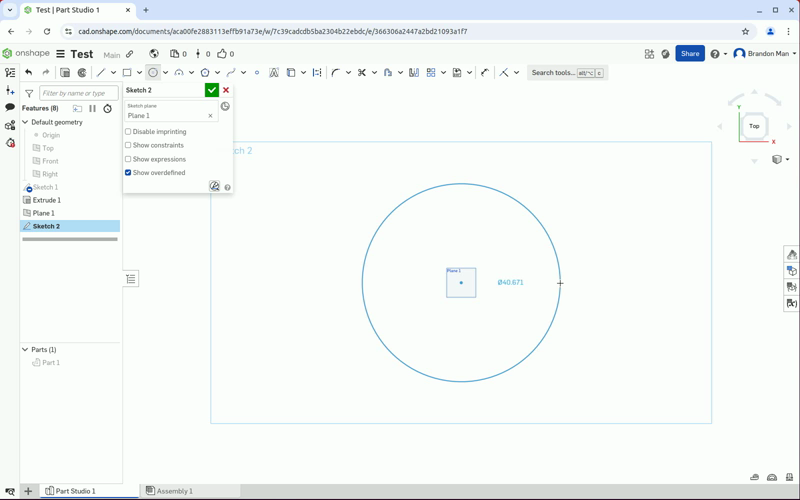
click(560, 282)
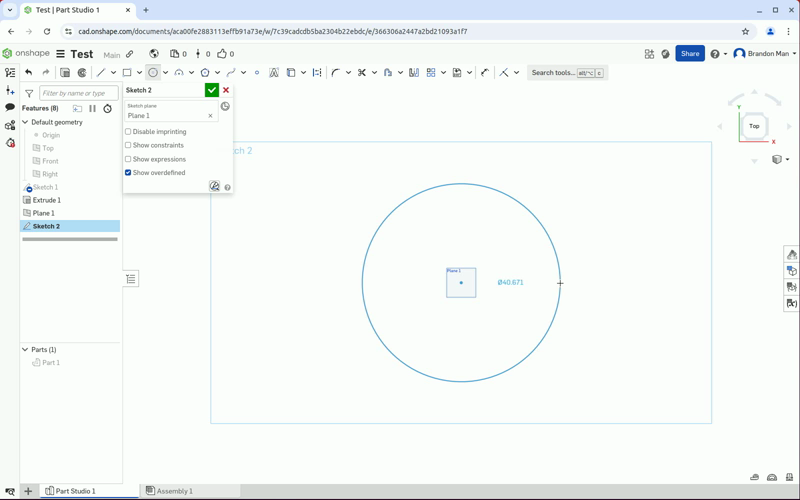
key(esc)
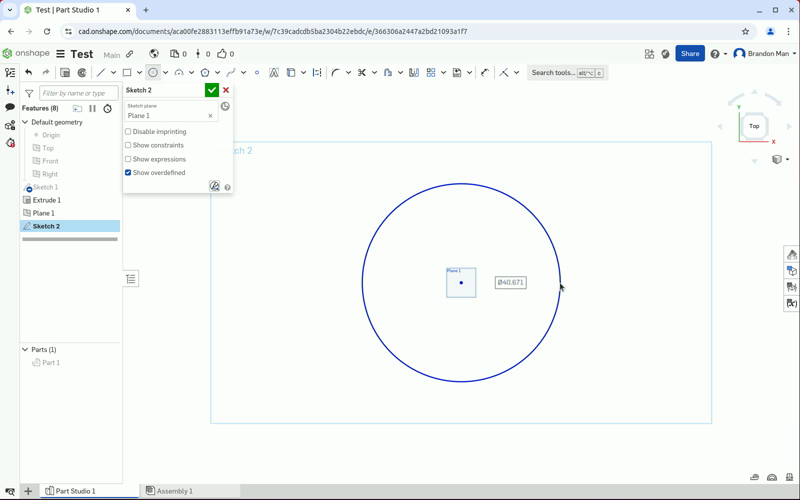
mouse_move(478, 282)
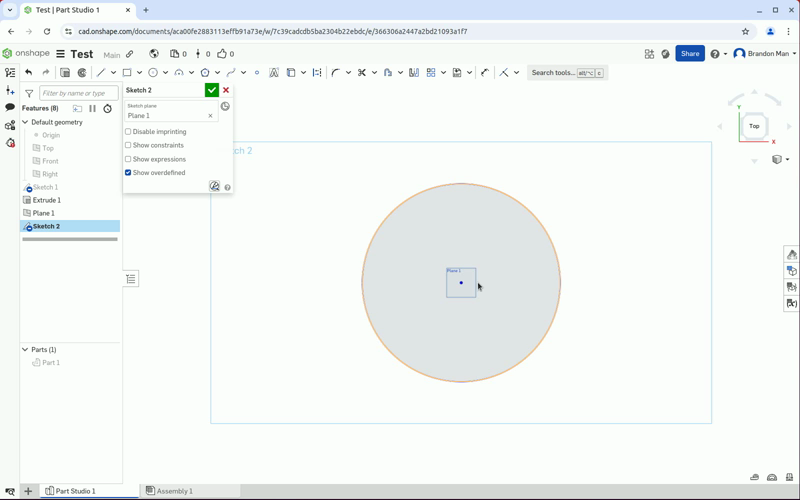
click(478, 282)
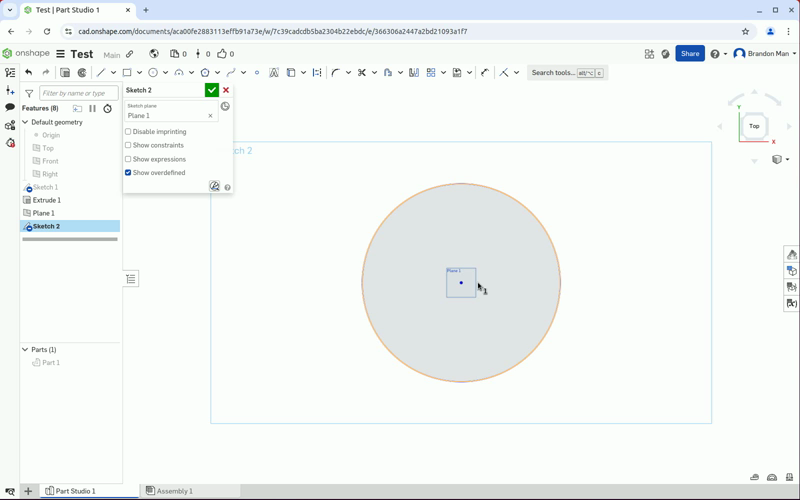
mouse_move(73, 352)
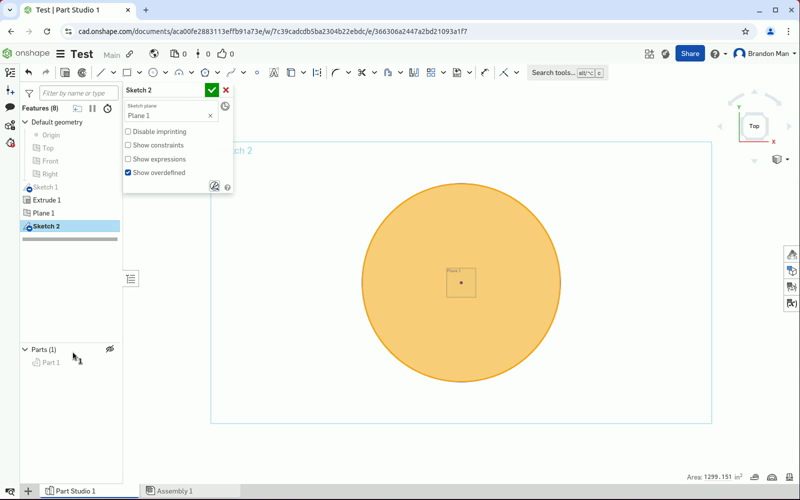
key(shift+y)
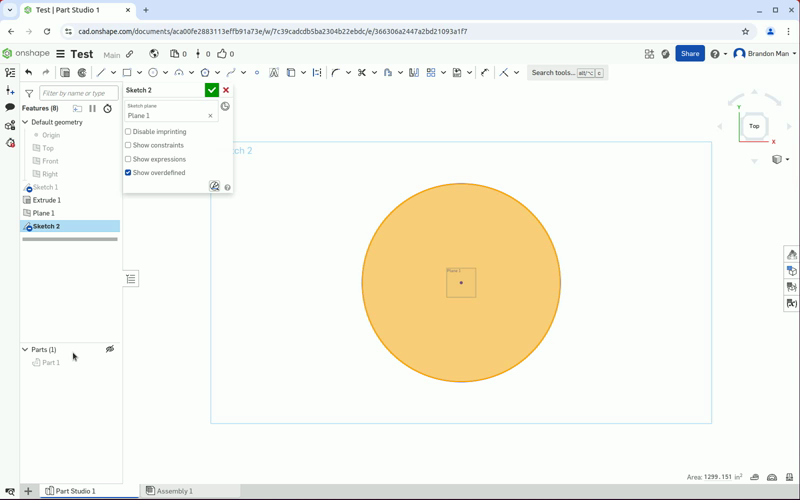
key(shift+e)
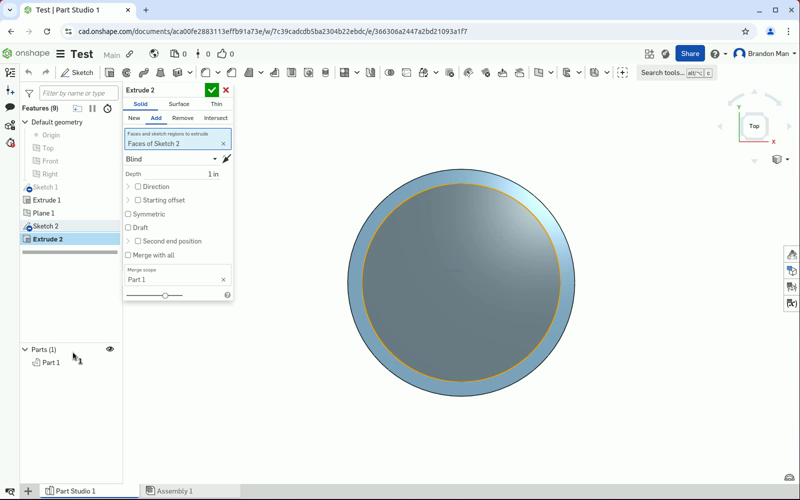
mouse_move(143, 106)
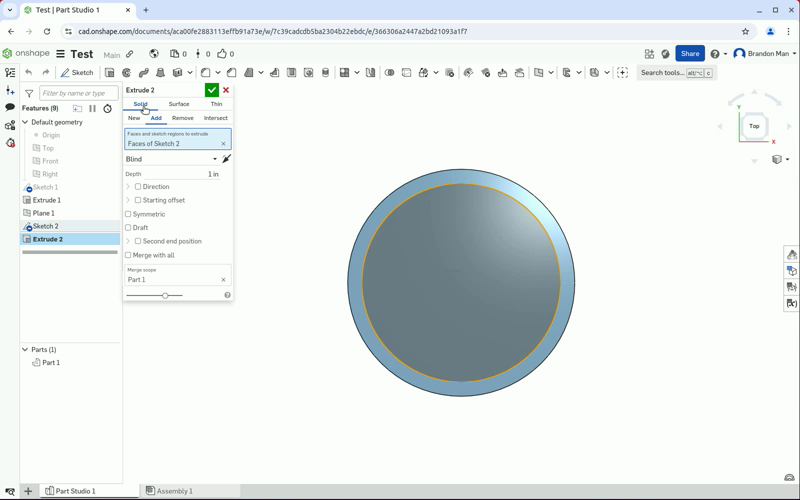
click(143, 106)
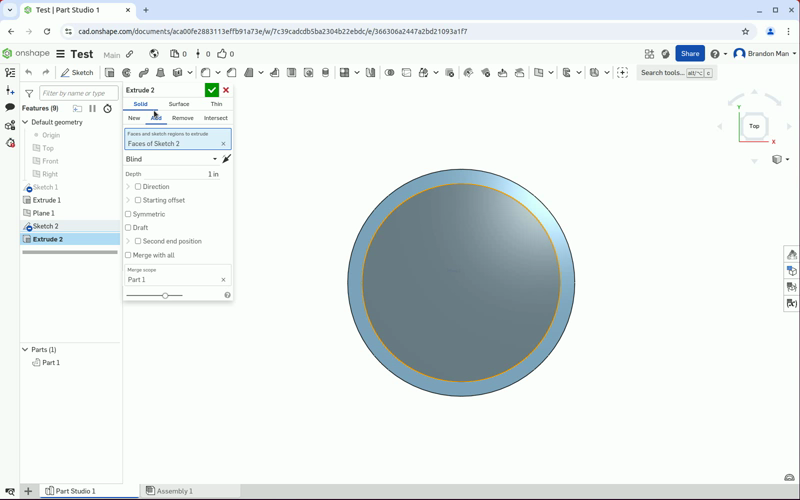
mouse_move(186, 120)
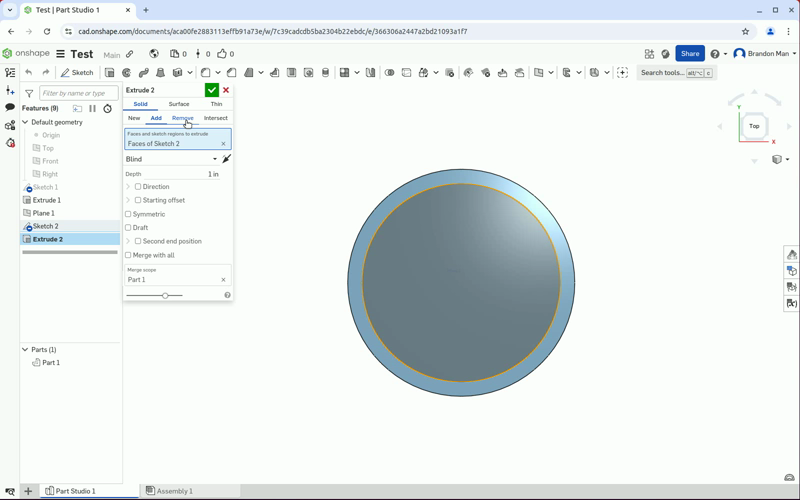
click(186, 120)
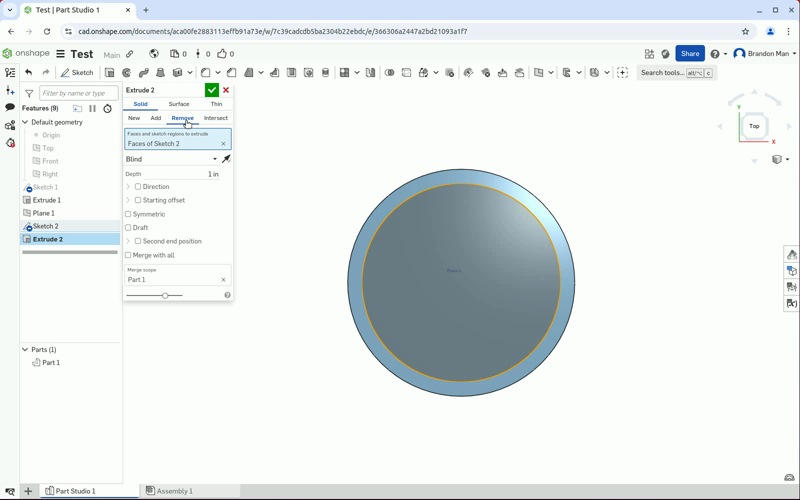
key(tab, 4)
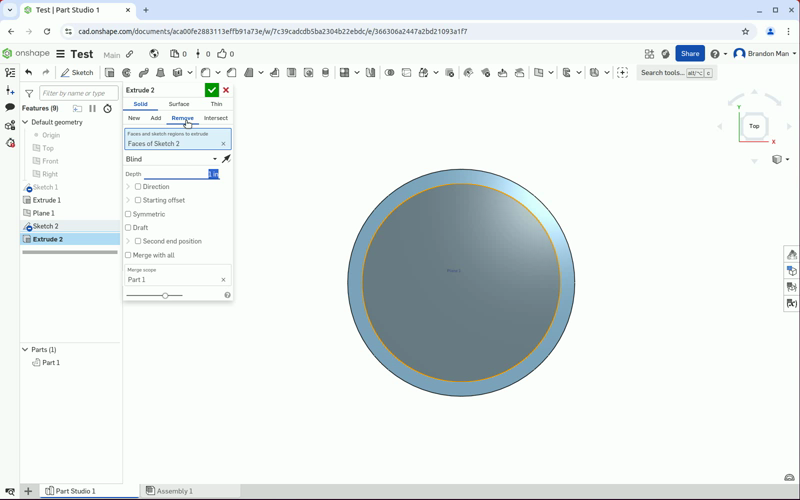
text(14.924)
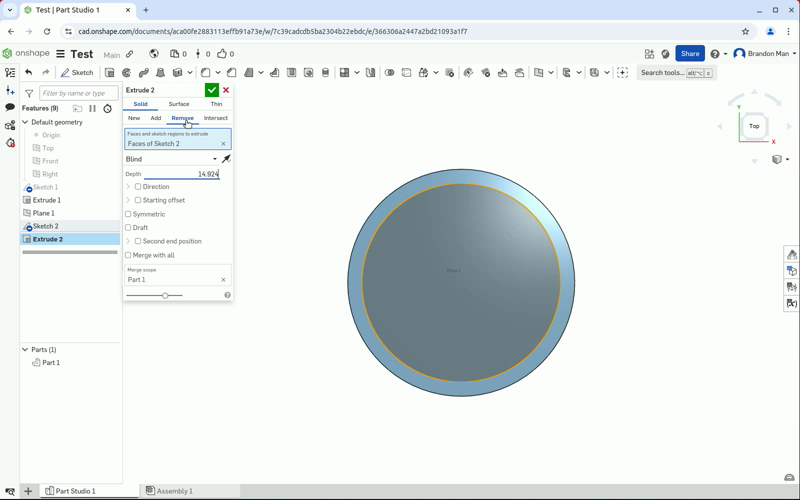
key(tab, 6)
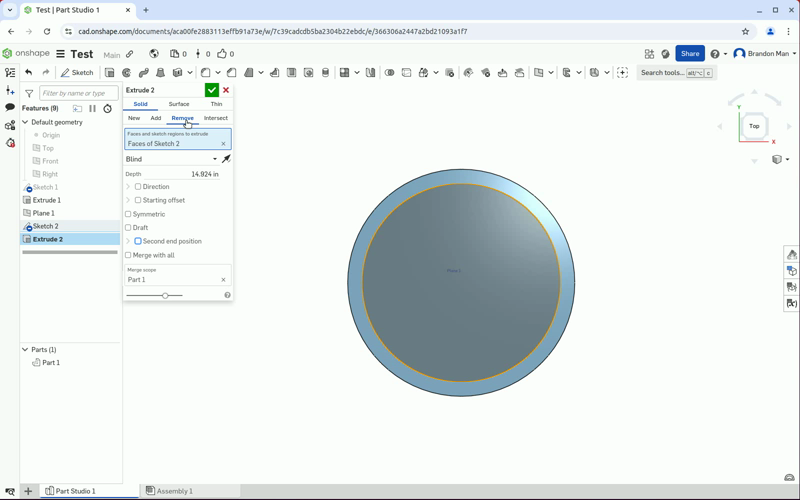
key(space)
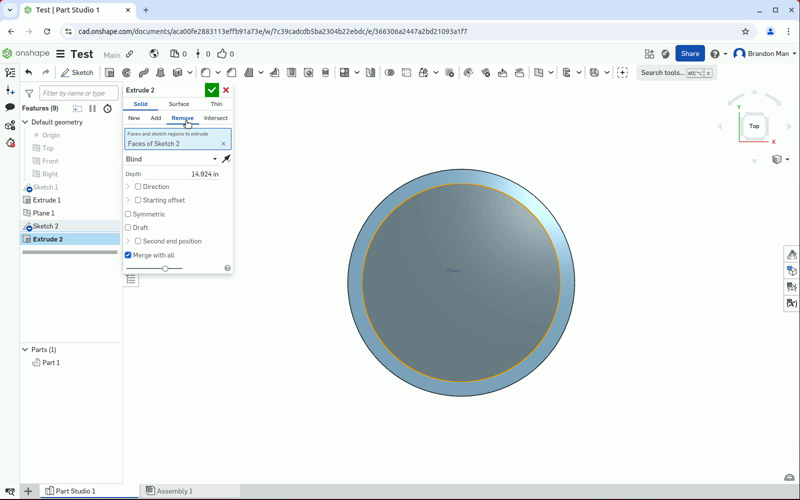
key(enter)
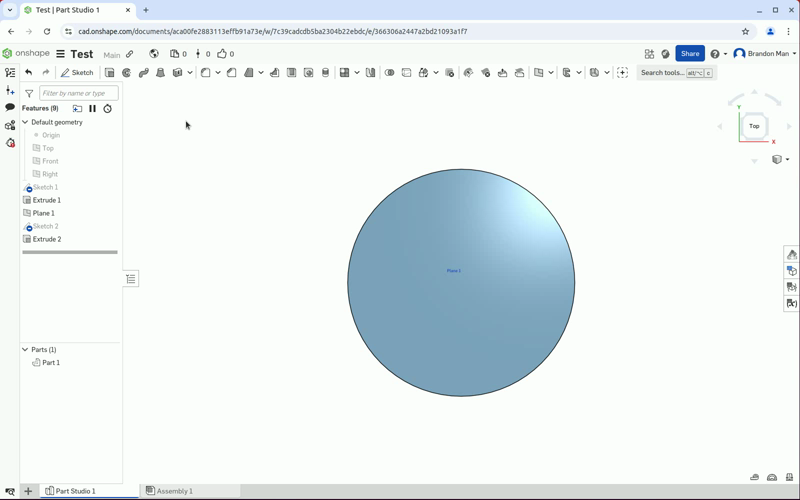
key(shift+h)
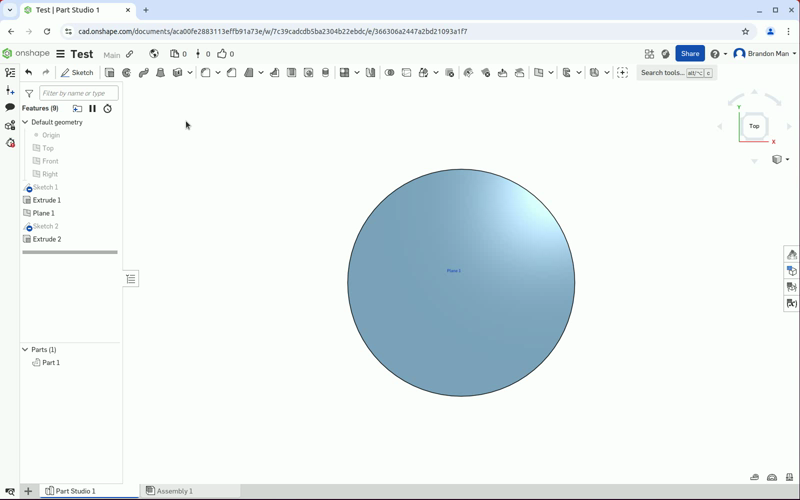
key(shift+h)
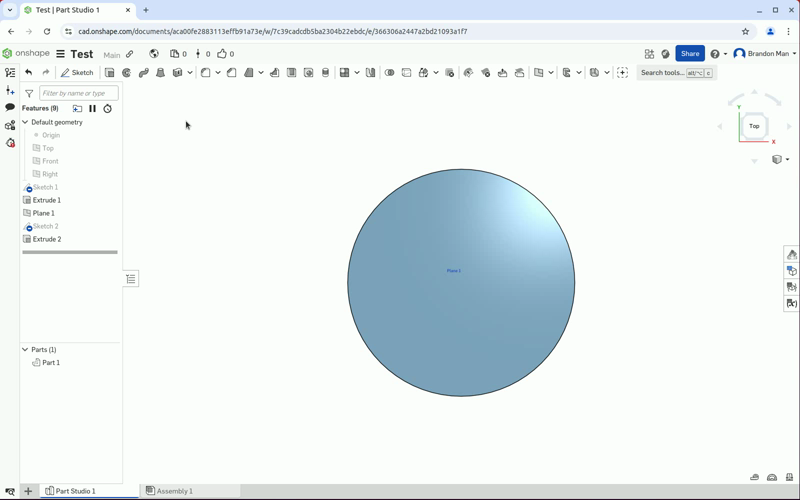
mouse_move(73, 189)
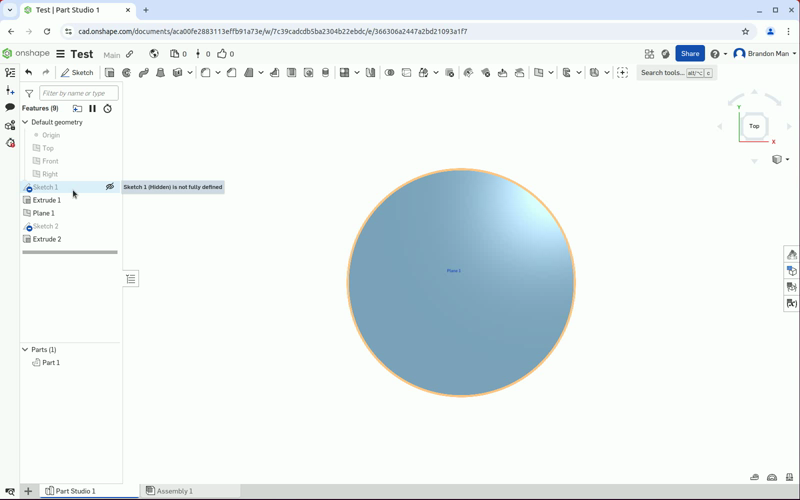
click(73, 189)
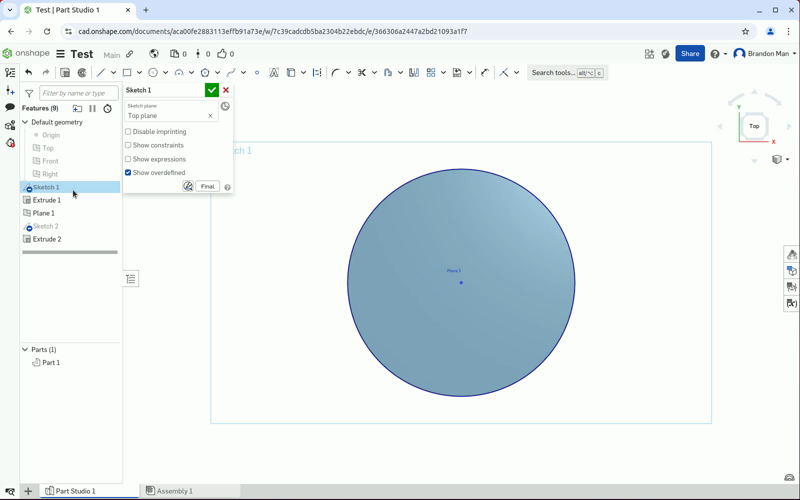
mouse_move(229, 92)
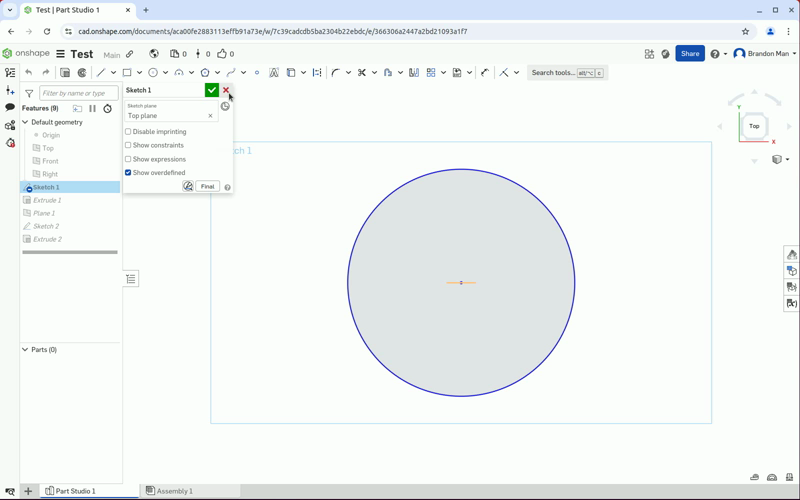
click(229, 92)
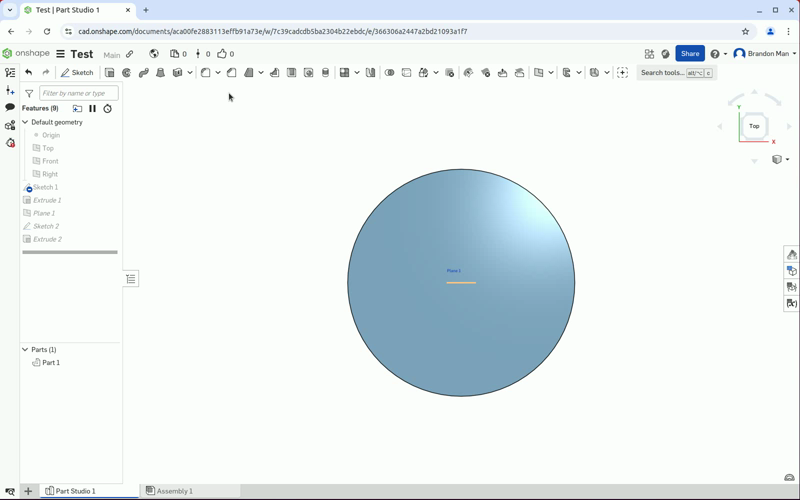
mouse_move(541, 75)
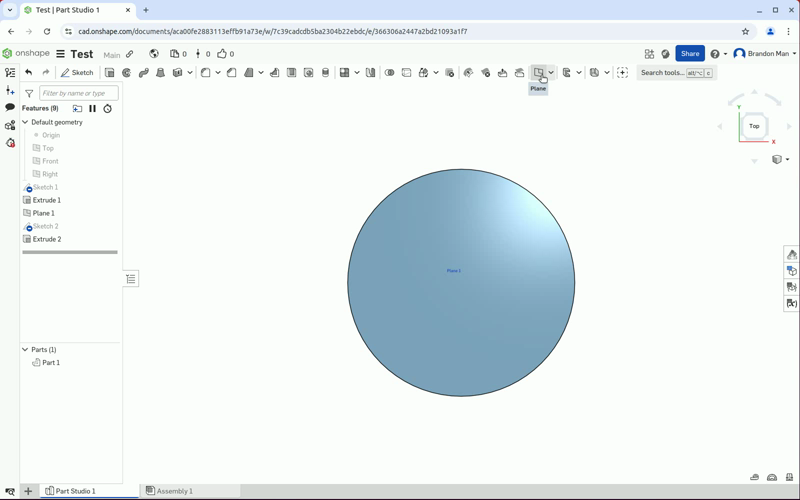
click(541, 75)
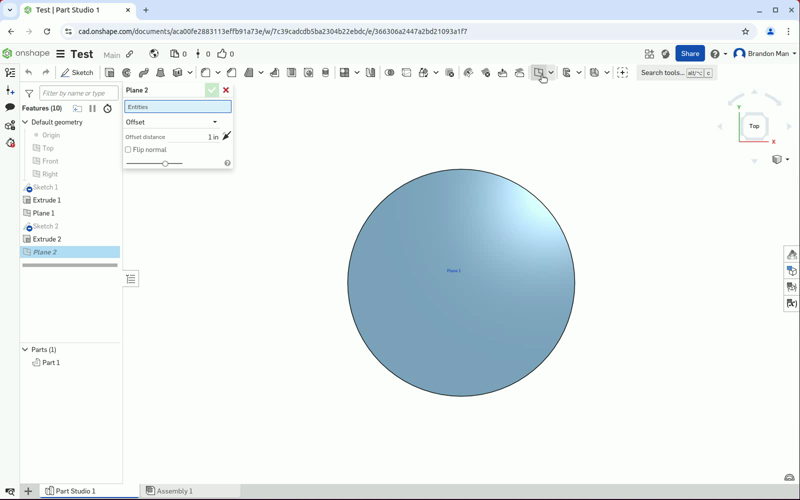
mouse_move(73, 150)
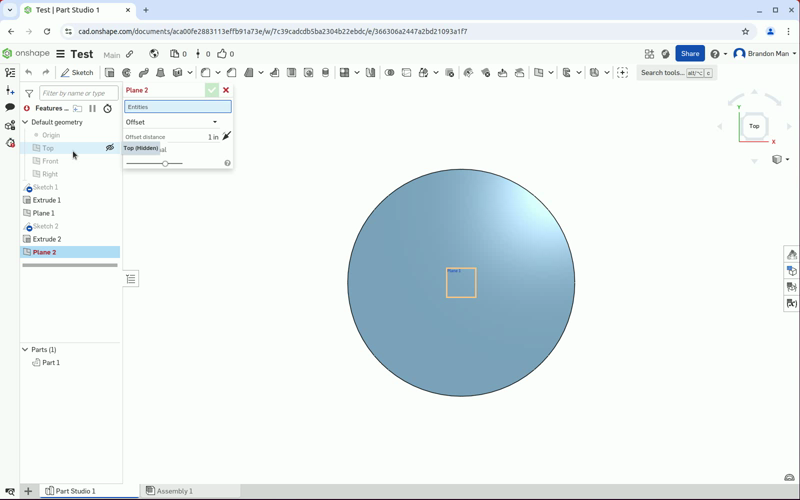
click(73, 150)
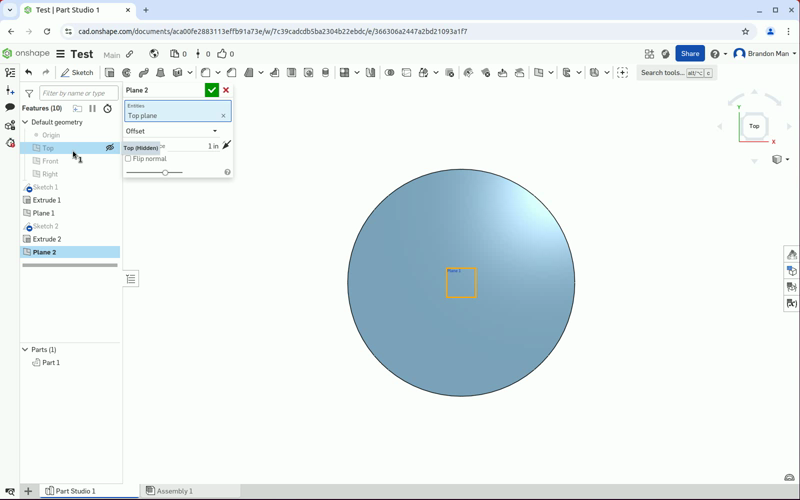
key(tab, 2)
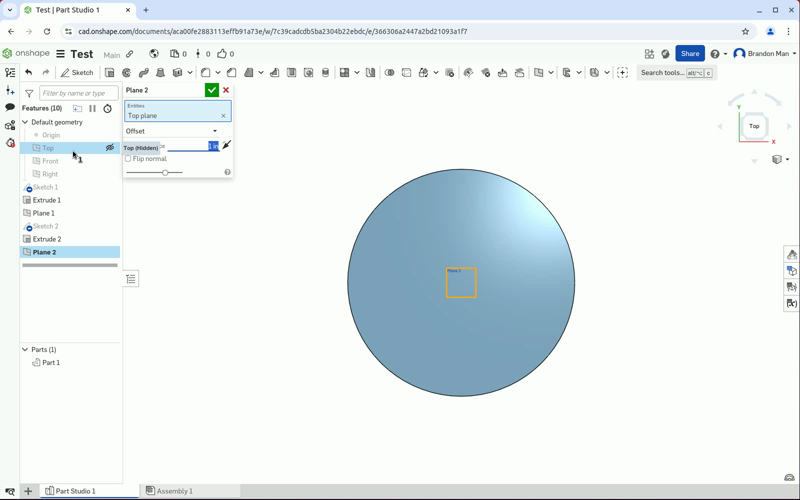
text(2.403)
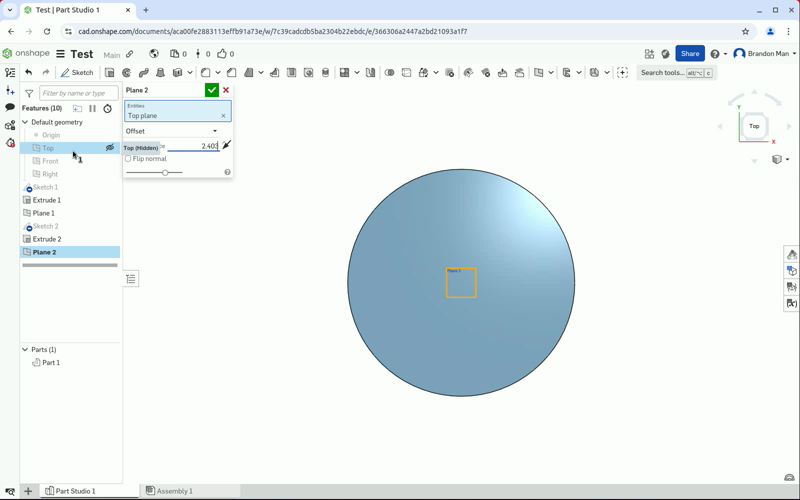
key(enter, 2)
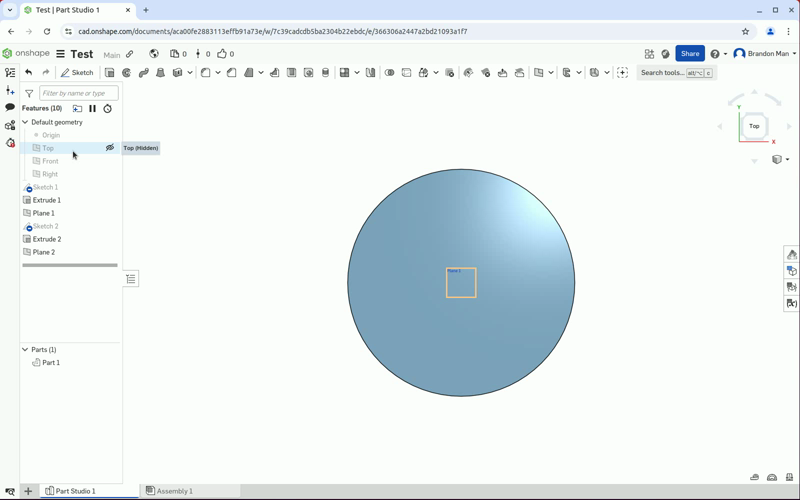
key(shift+s)
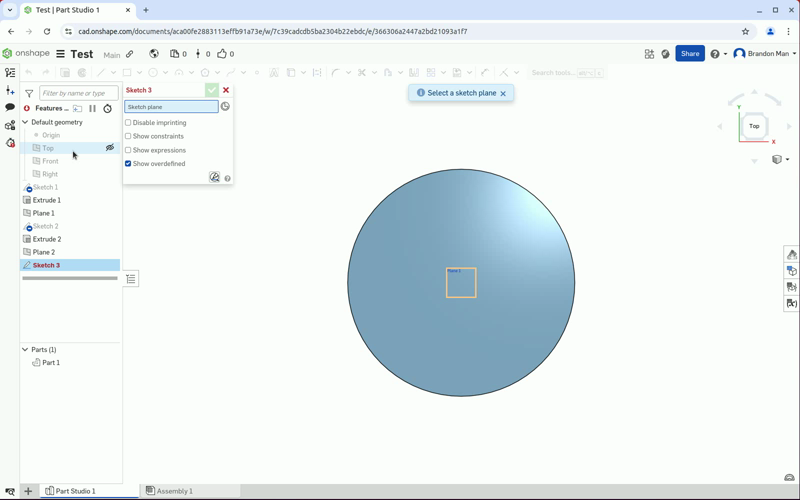
mouse_move(73, 254)
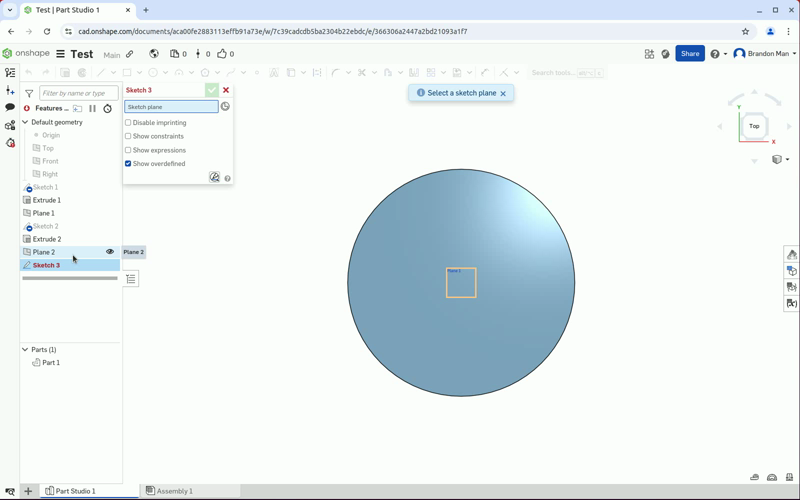
click(73, 254)
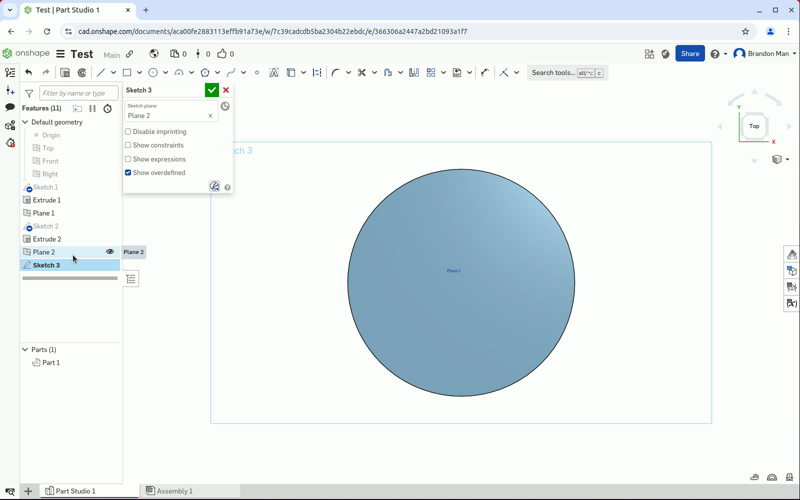
mouse_move(73, 352)
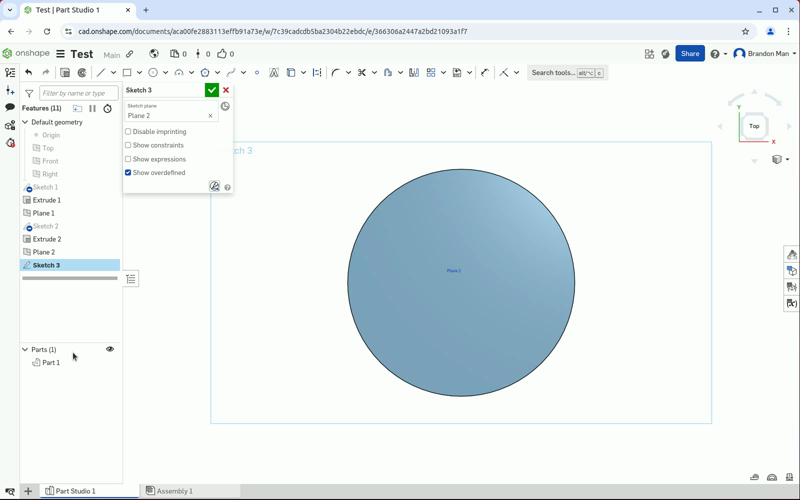
key(y)
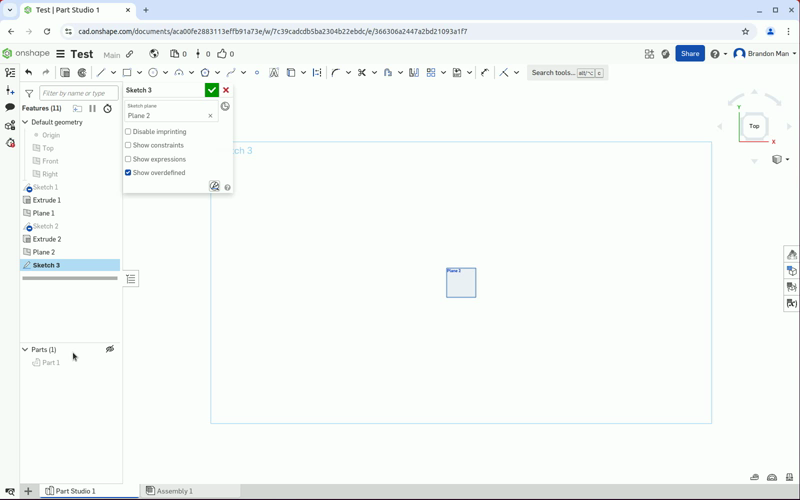
key(c)
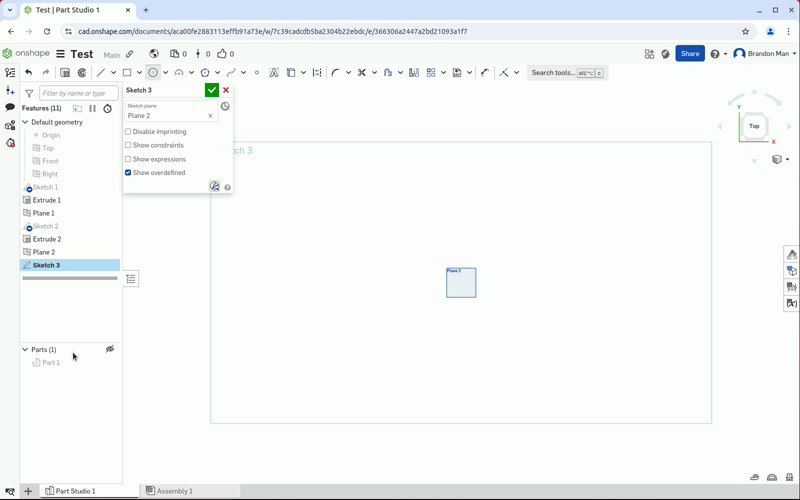
key_down(shift)
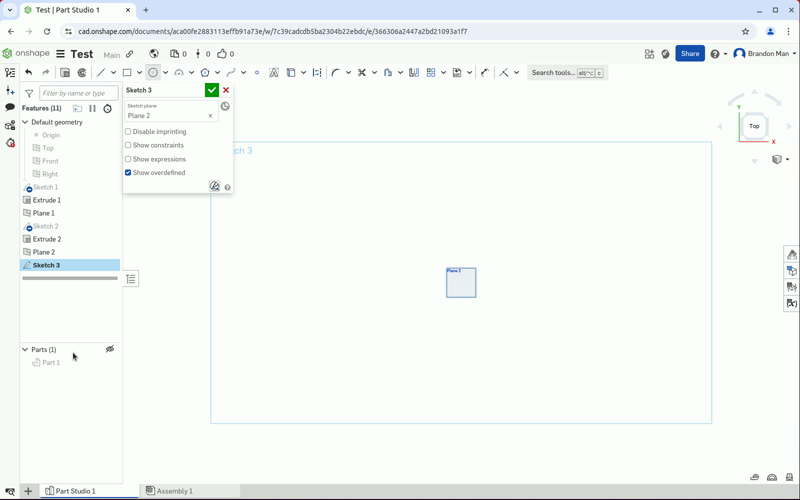
mouse_move(461, 282)
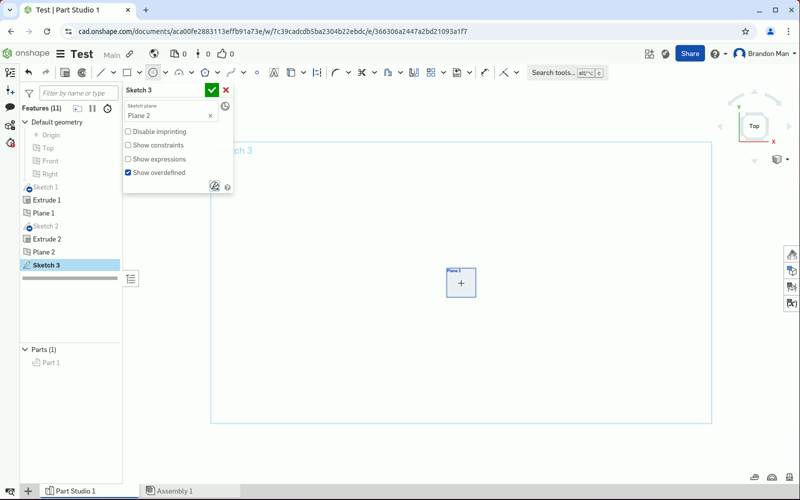
click(461, 282)
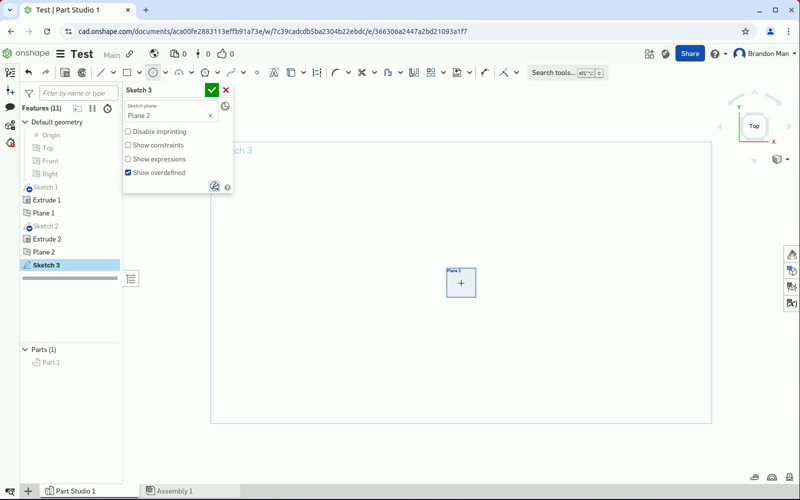
key_up(shift)
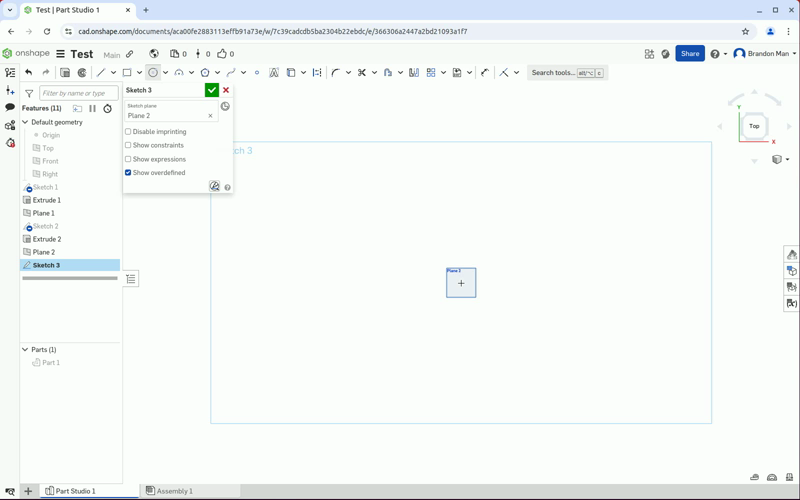
mouse_move(481, 282)
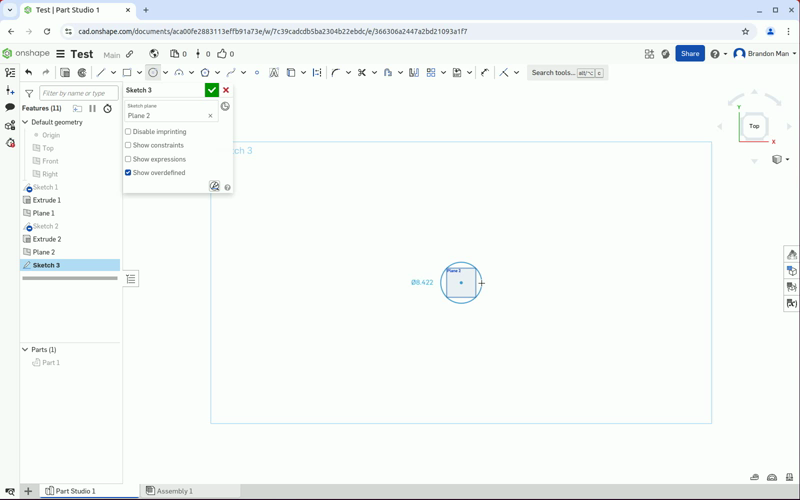
click(481, 282)
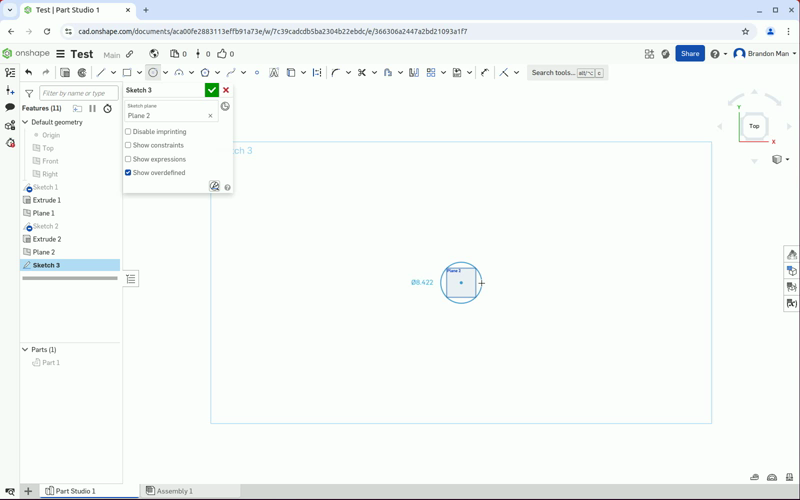
key(esc)
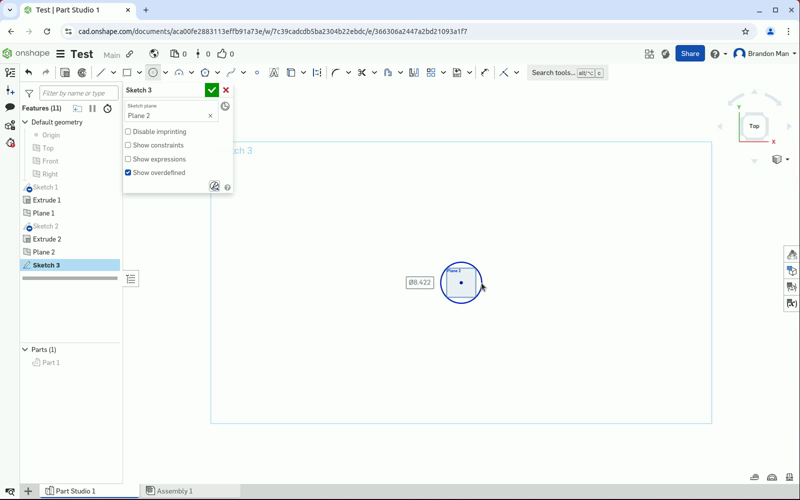
key(c)
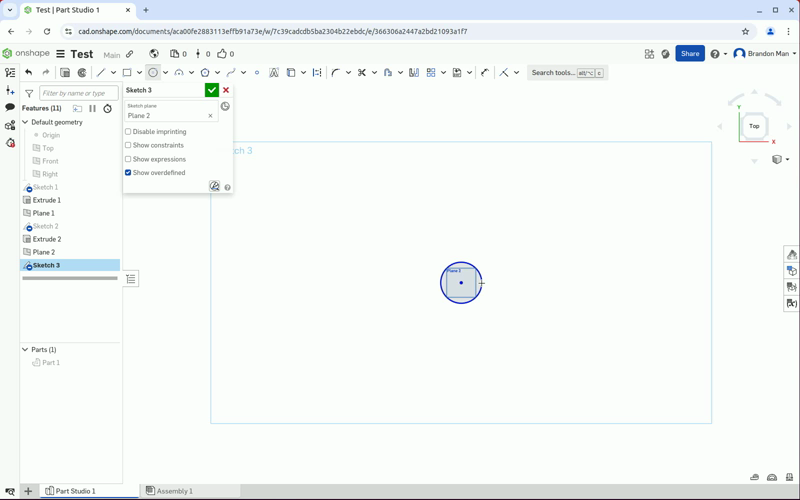
key_down(shift)
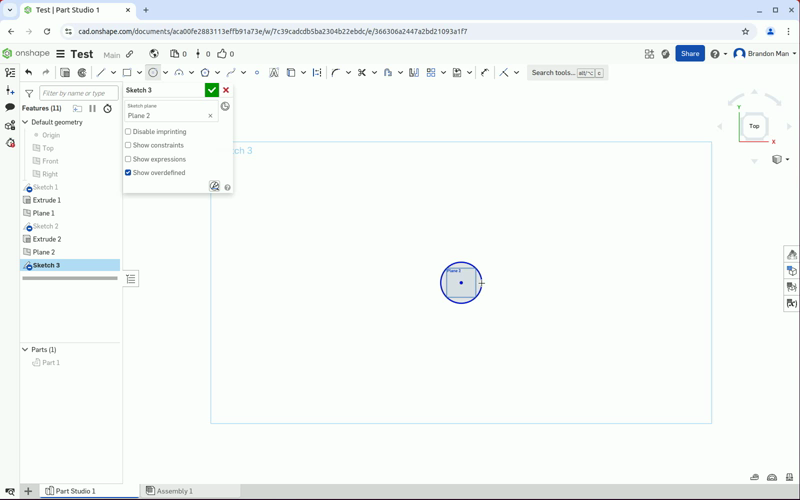
mouse_move(461, 282)
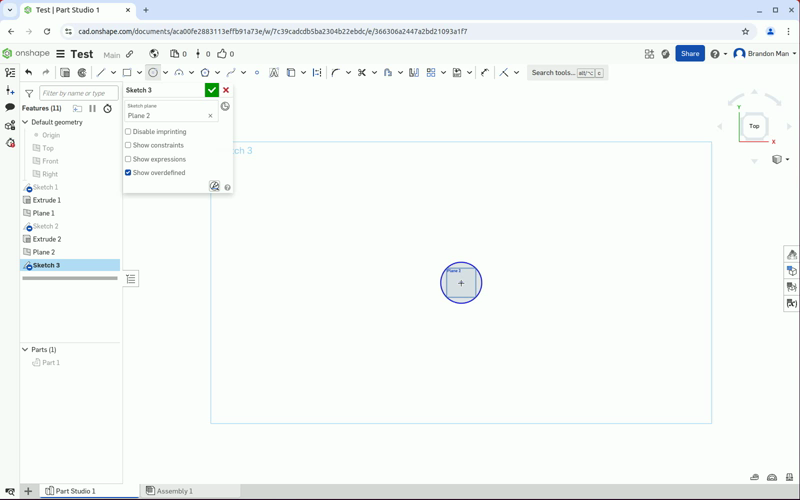
click(461, 282)
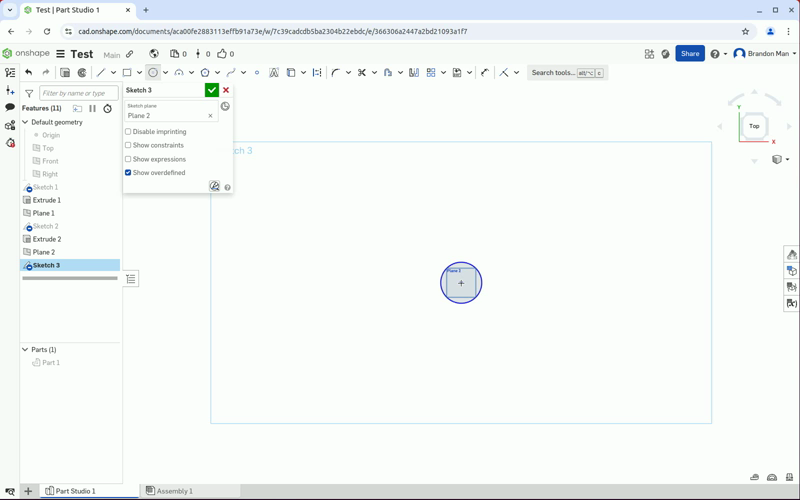
key_up(shift)
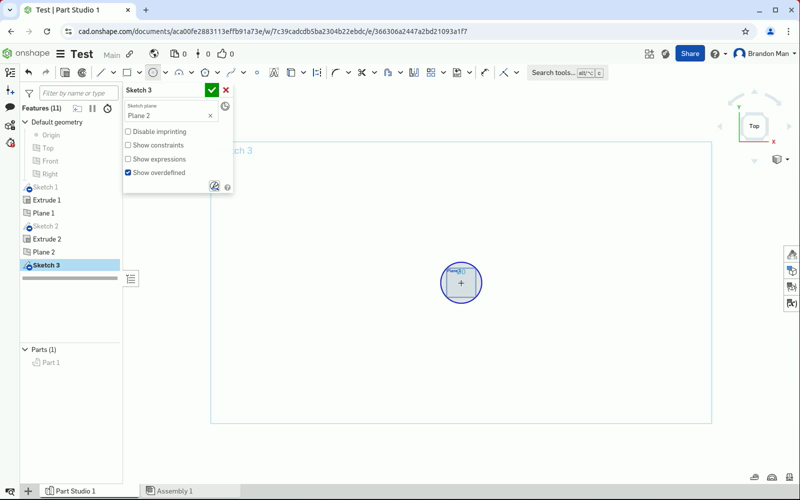
mouse_move(469, 282)
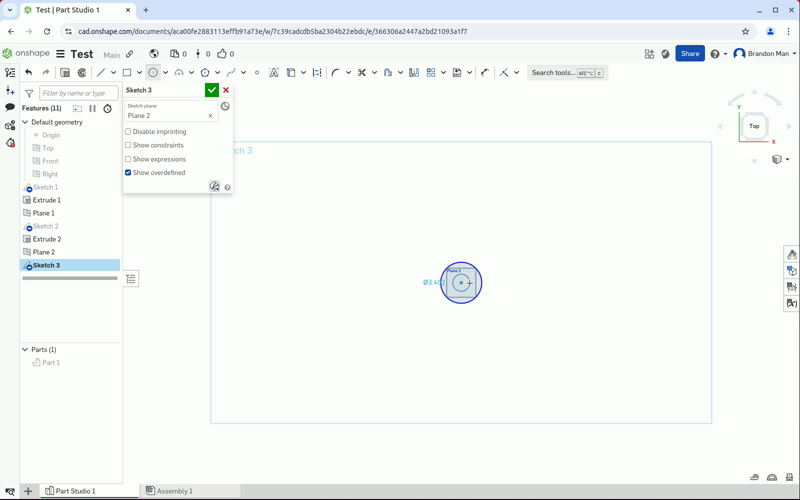
click(469, 282)
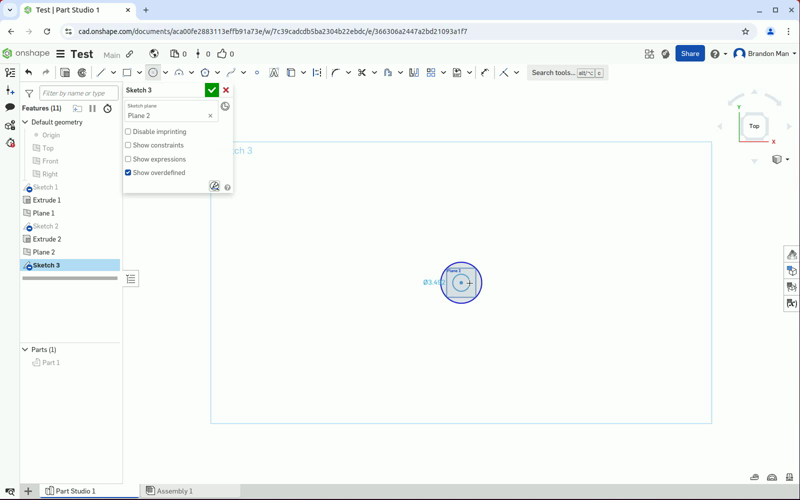
key(esc)
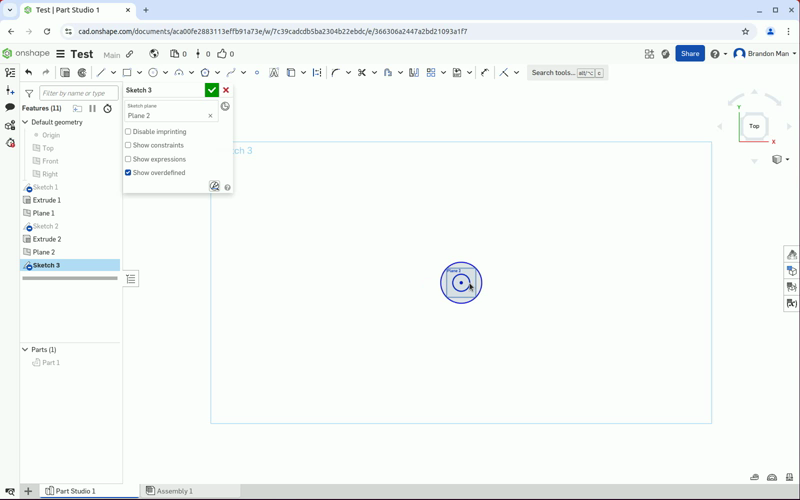
mouse_move(450, 272)
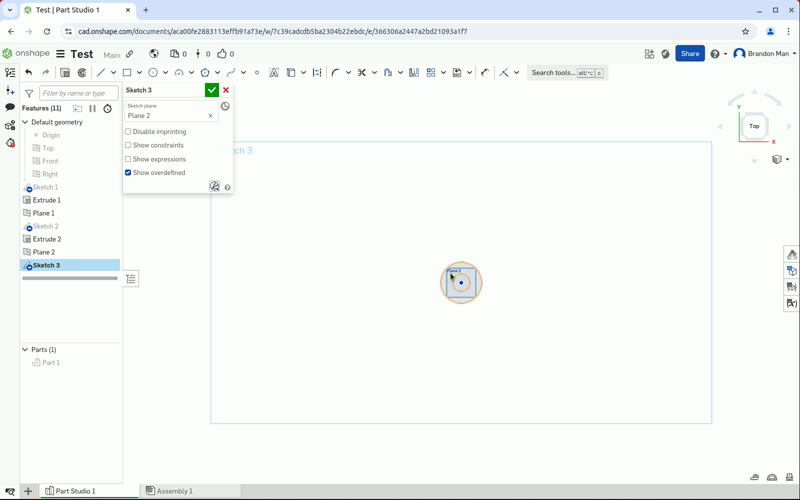
scroll(6)
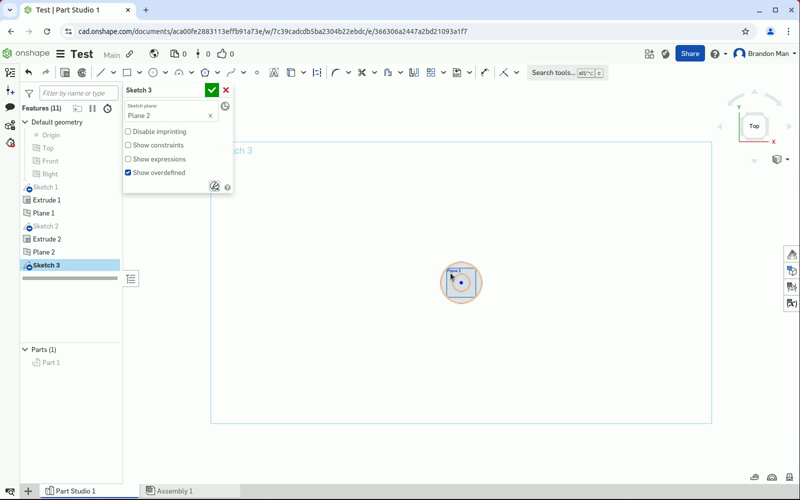
scroll(6)
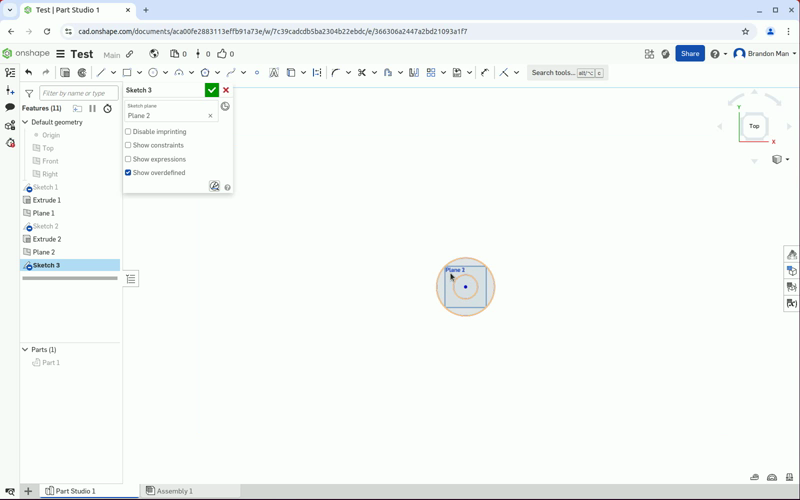
scroll(6)
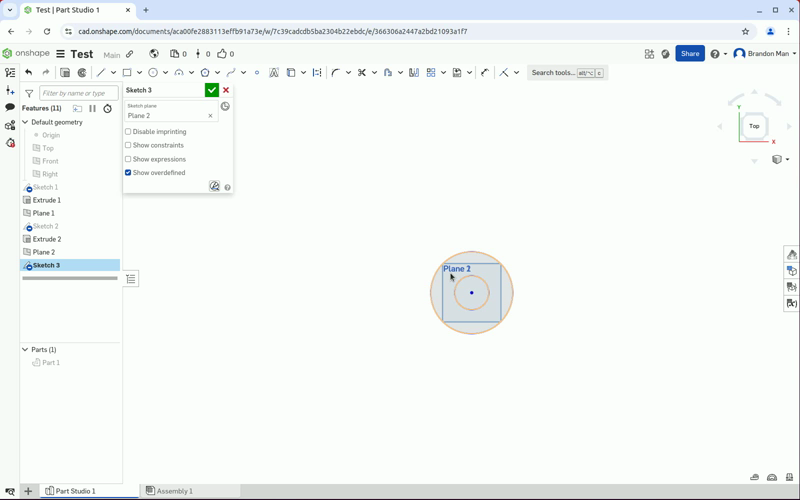
scroll(6)
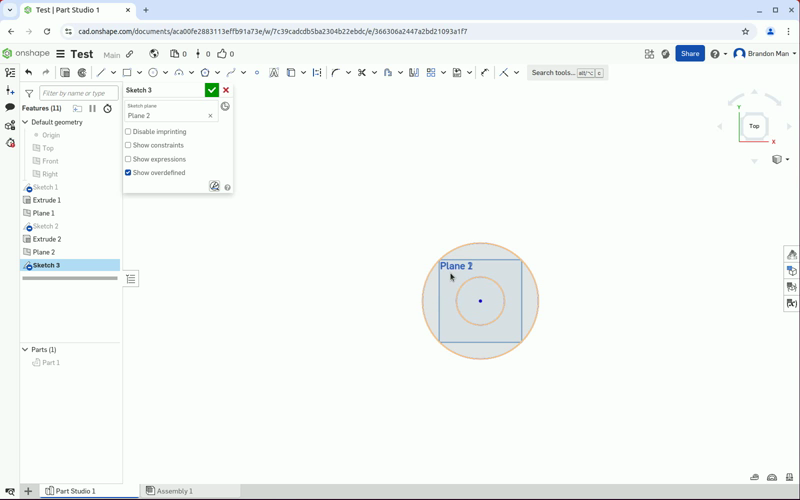
scroll(6)
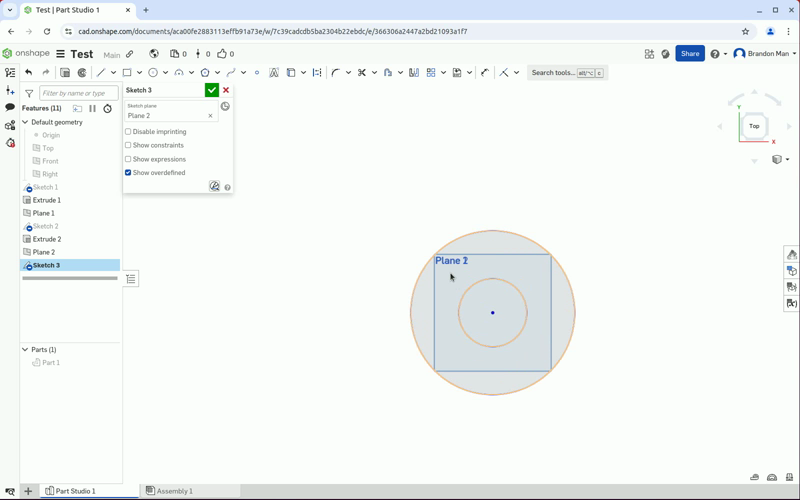
scroll(6)
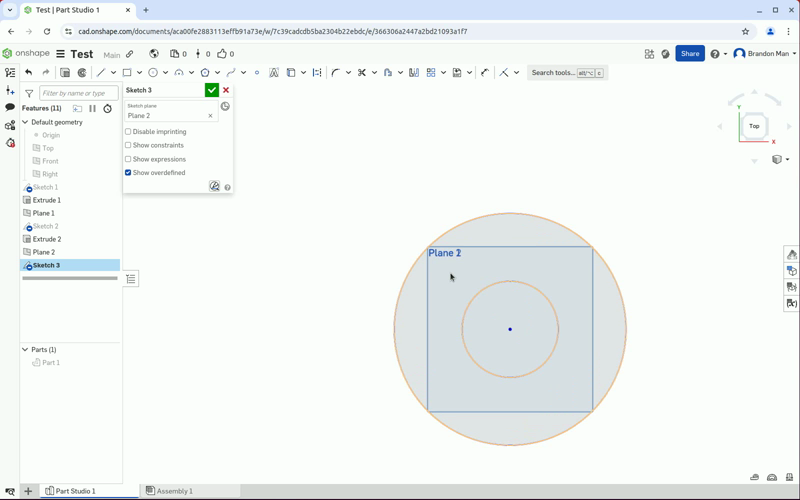
scroll(6)
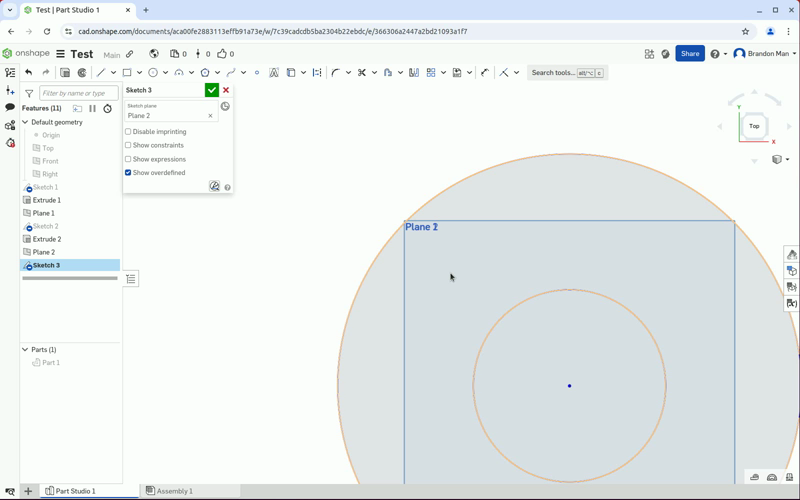
click(450, 272)
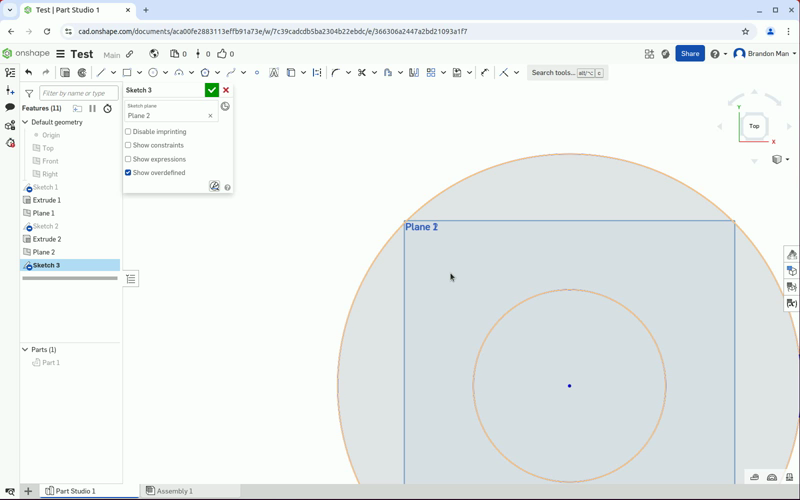
scroll(-6)
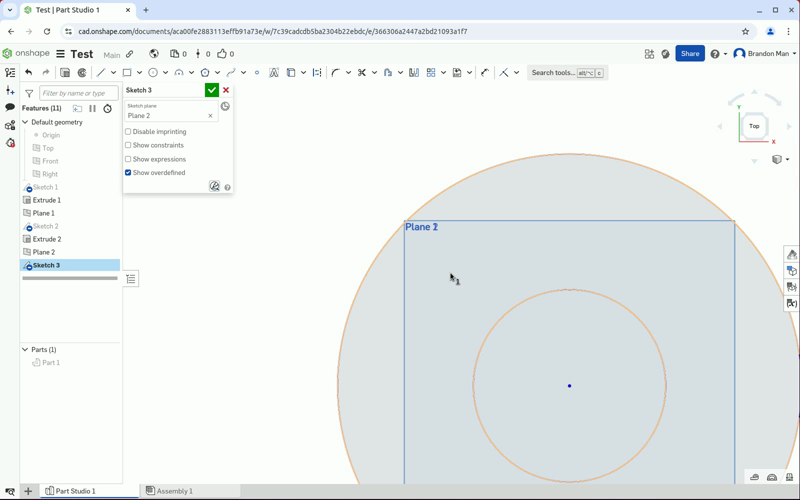
scroll(-6)
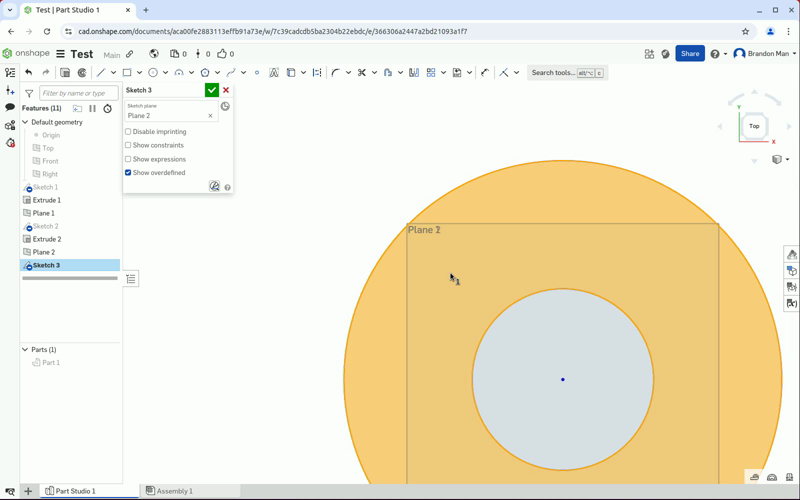
scroll(-6)
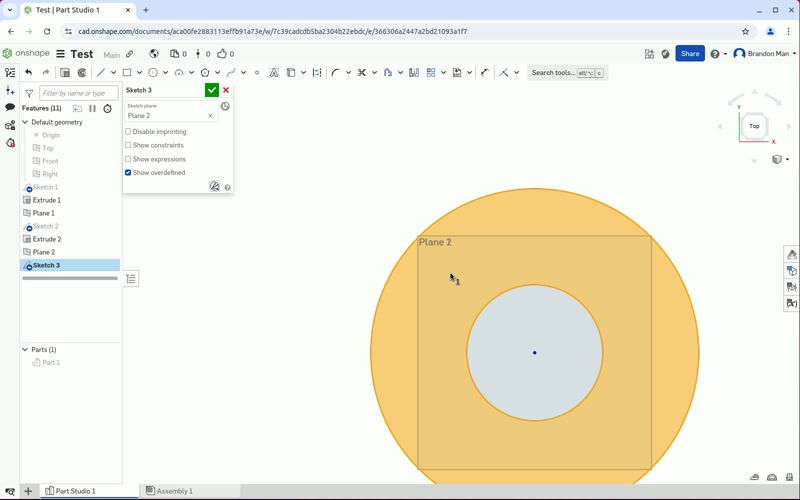
scroll(-6)
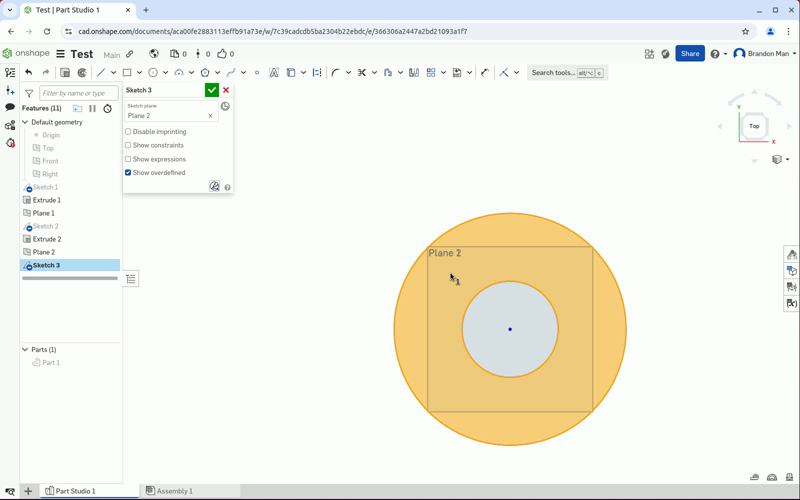
scroll(-6)
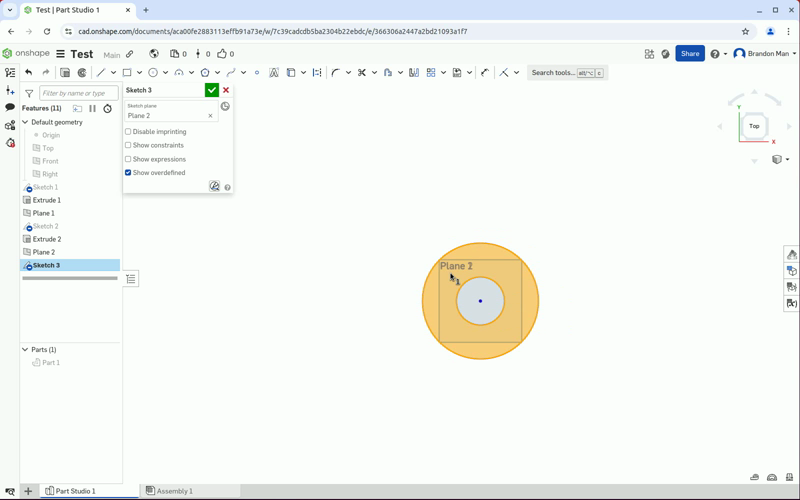
scroll(-6)
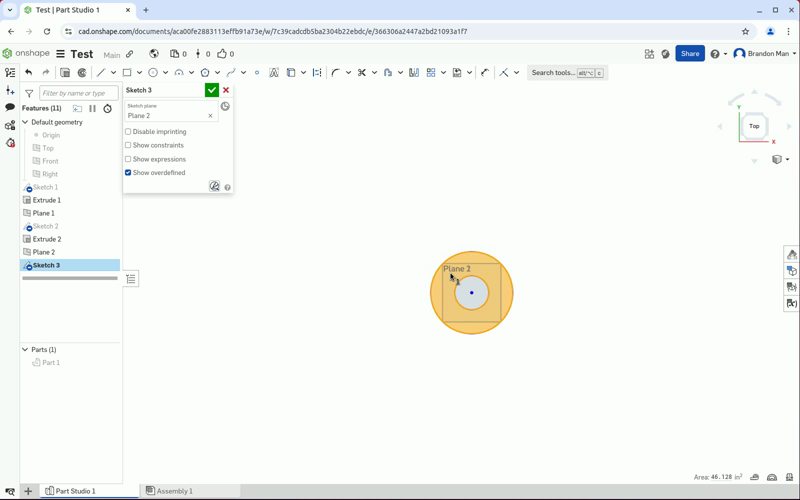
scroll(-6)
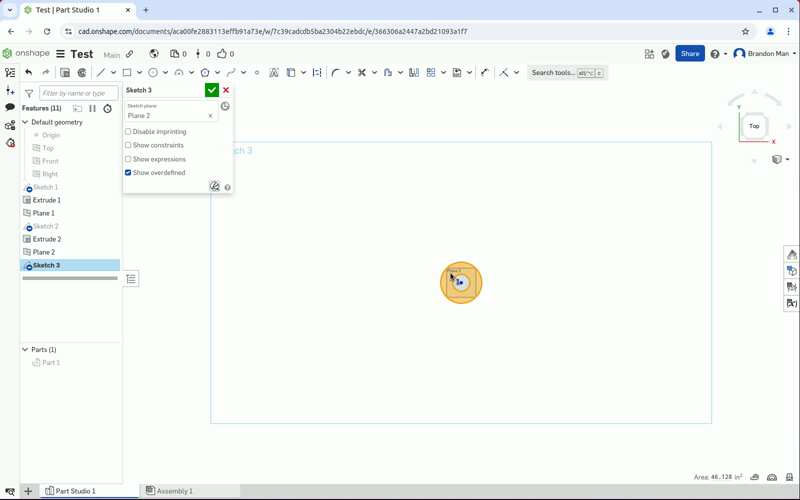
mouse_move(73, 352)
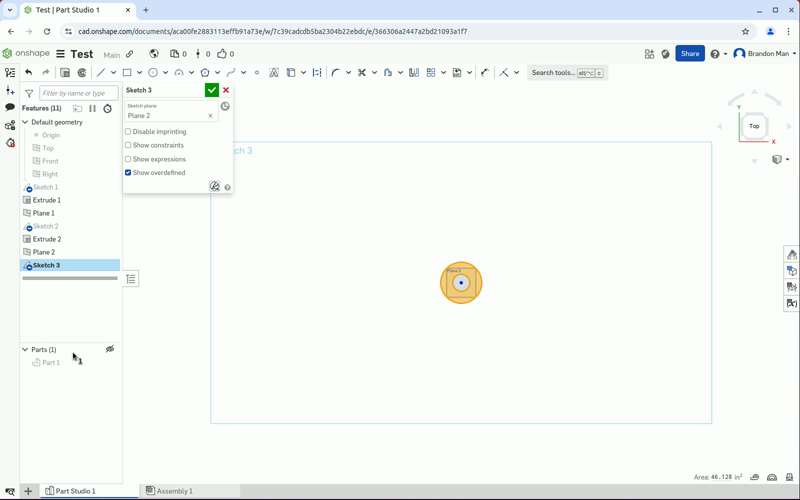
key(shift+y)
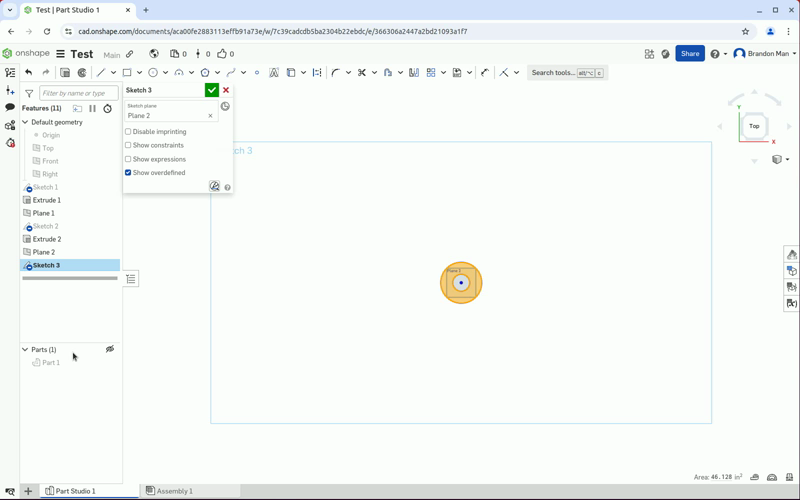
key(shift+e)
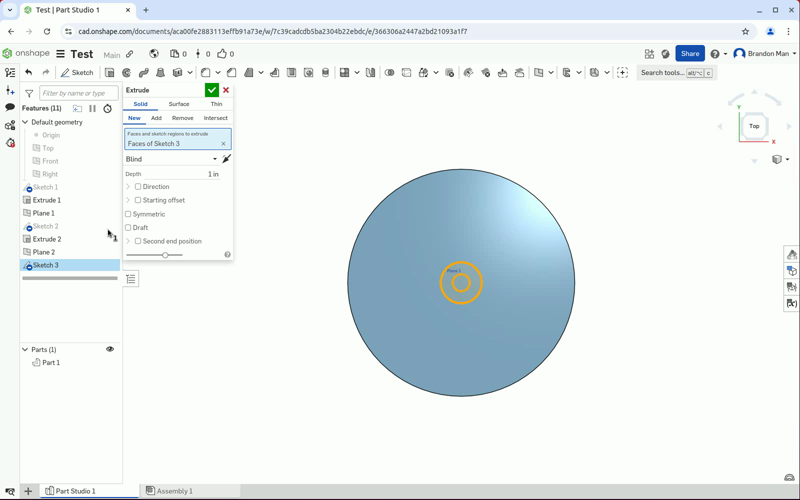
mouse_move(143, 106)
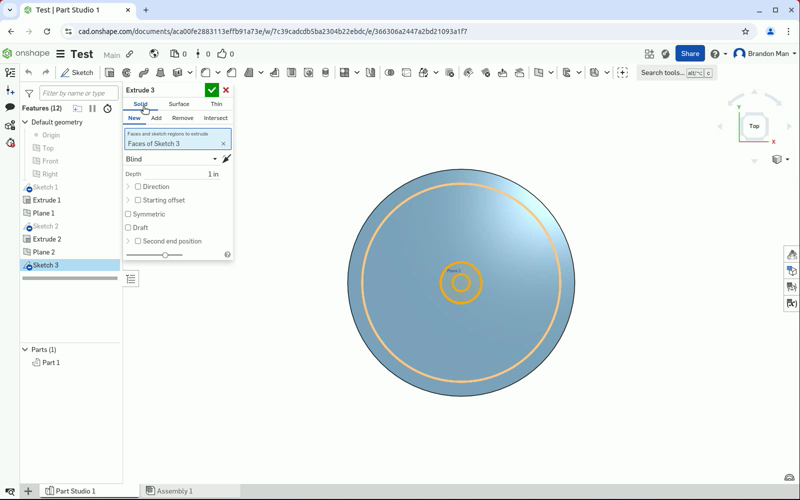
click(143, 106)
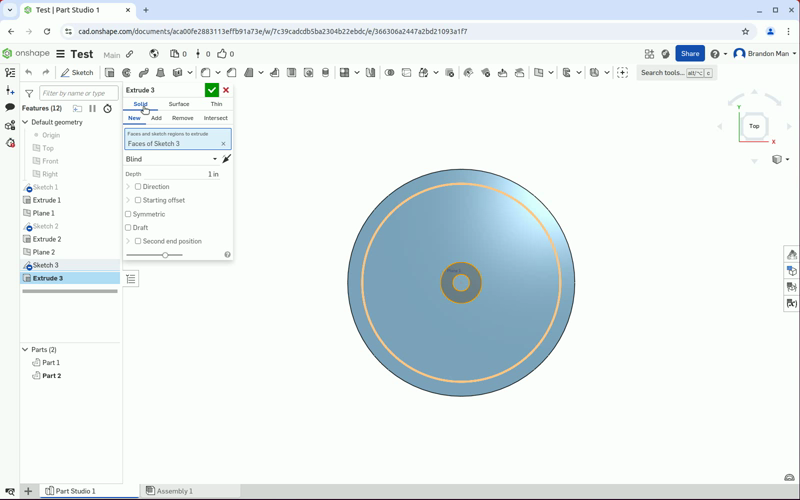
mouse_move(137, 120)
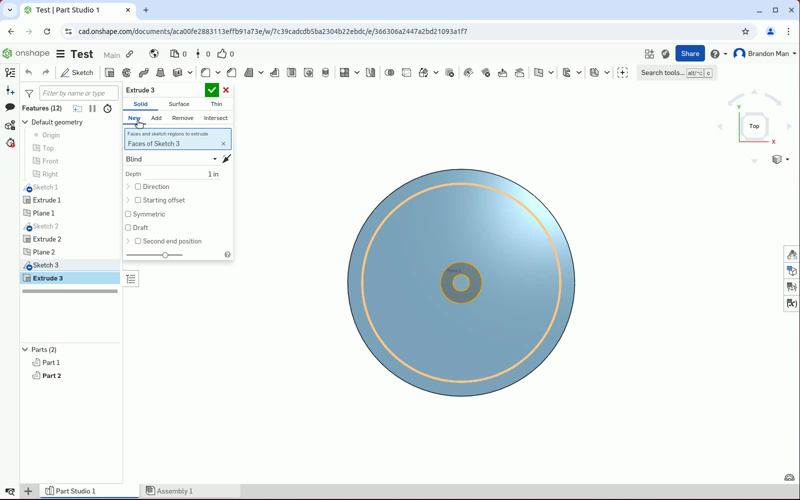
click(137, 120)
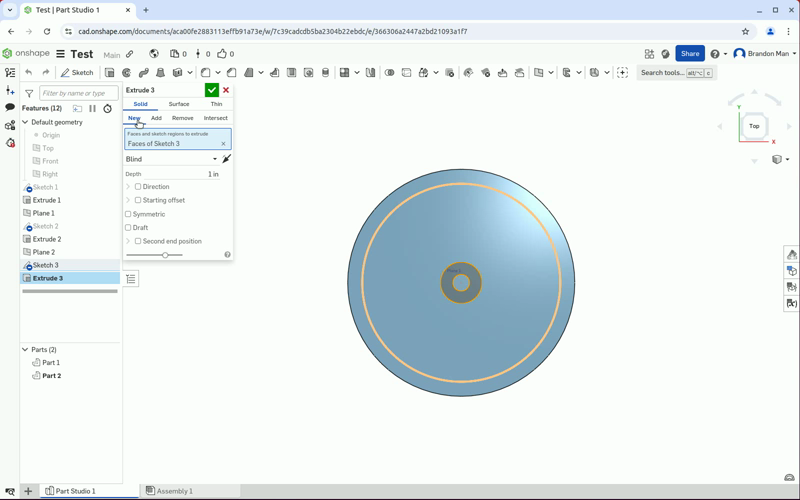
key(tab, 4)
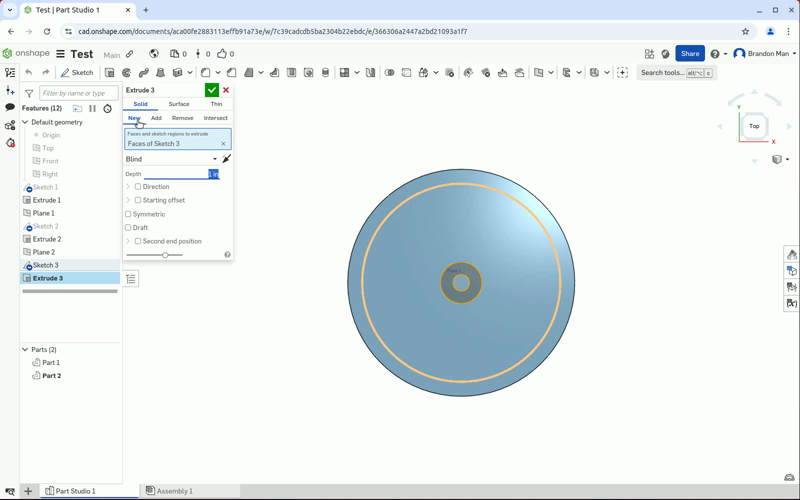
text(14.924)
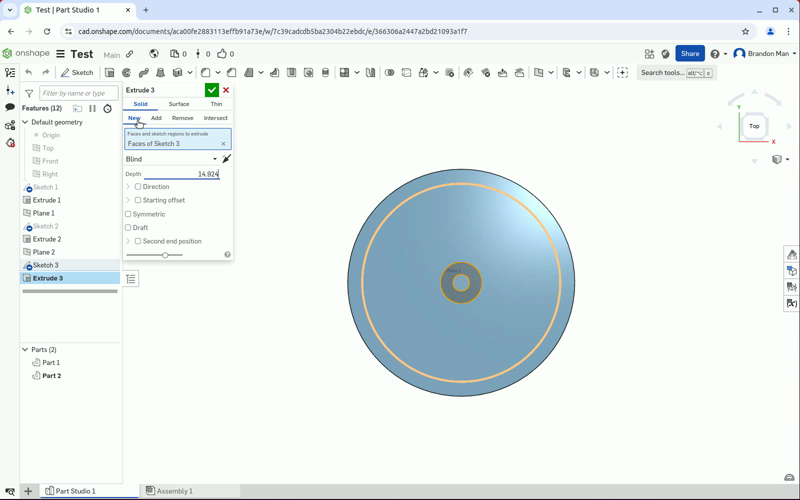
key(enter)
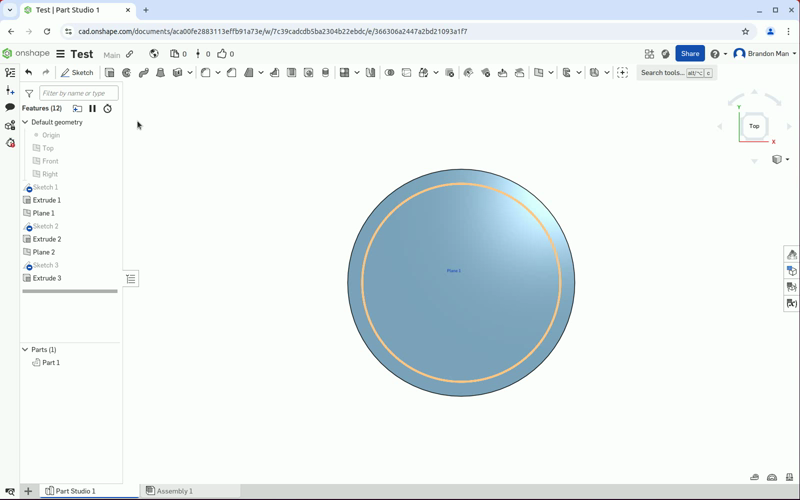
key(shift+h)
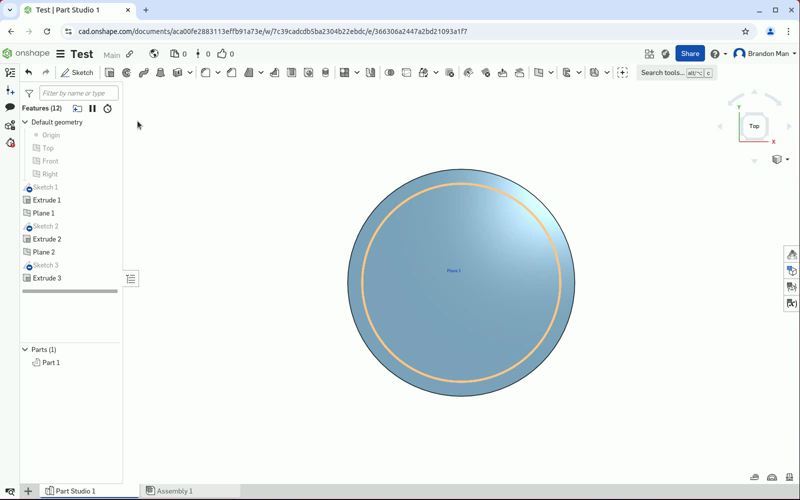
key(shift+h)
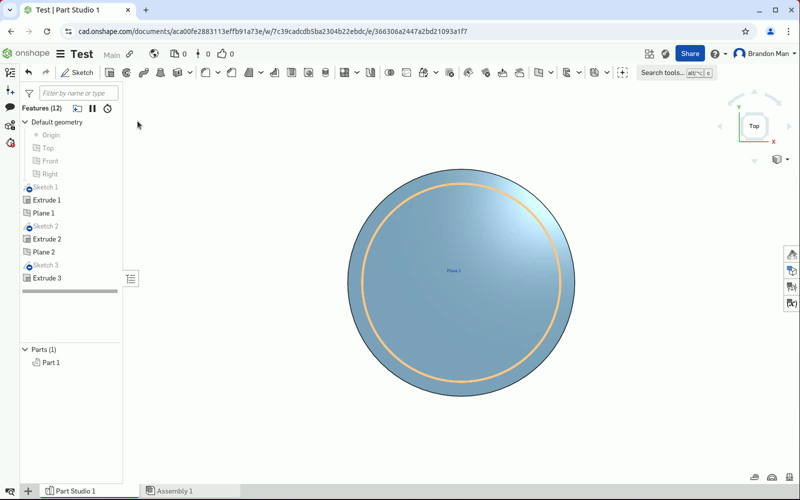
key(shift+7)
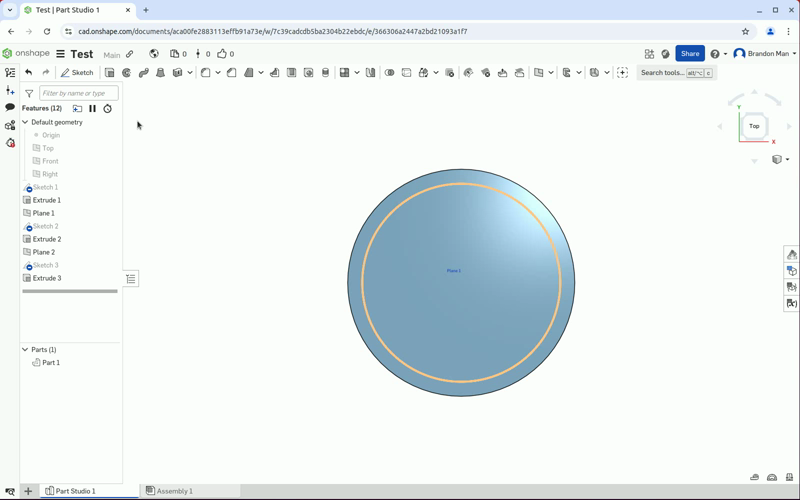
key(up, 3)
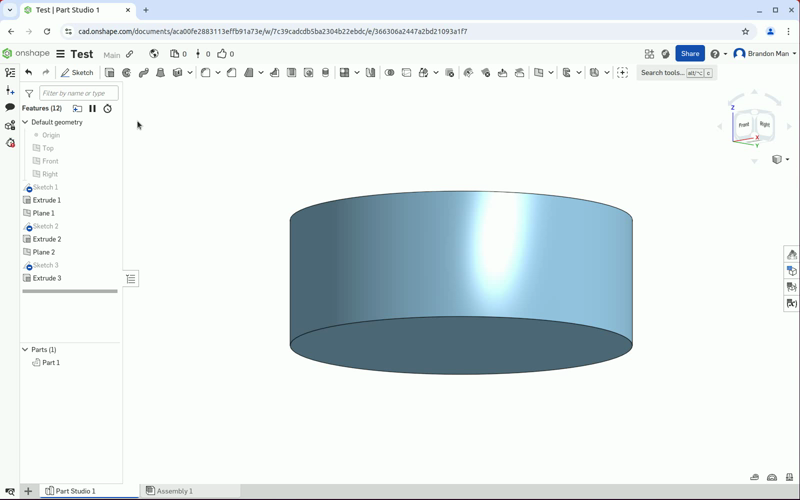
key(left, 3)
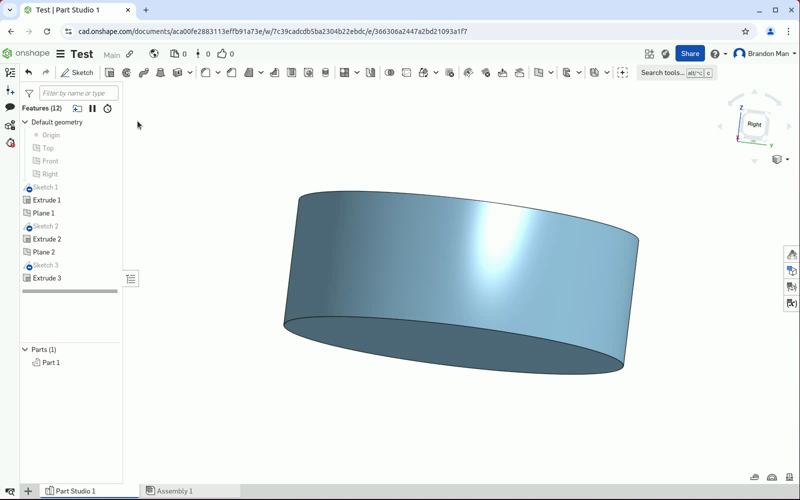
key(right, 3)
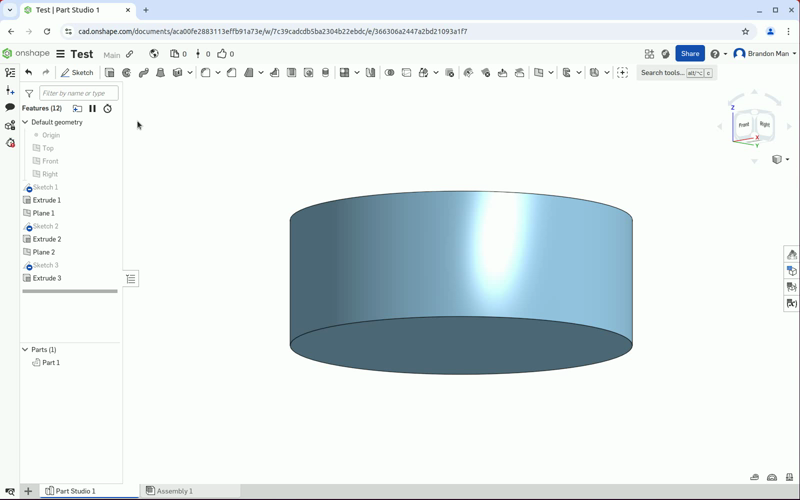
key(down, 3)
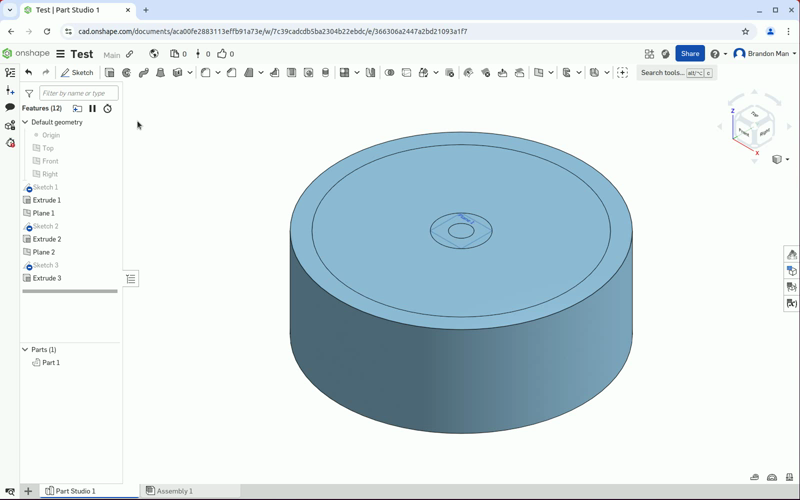
mouse_move(73, 189)
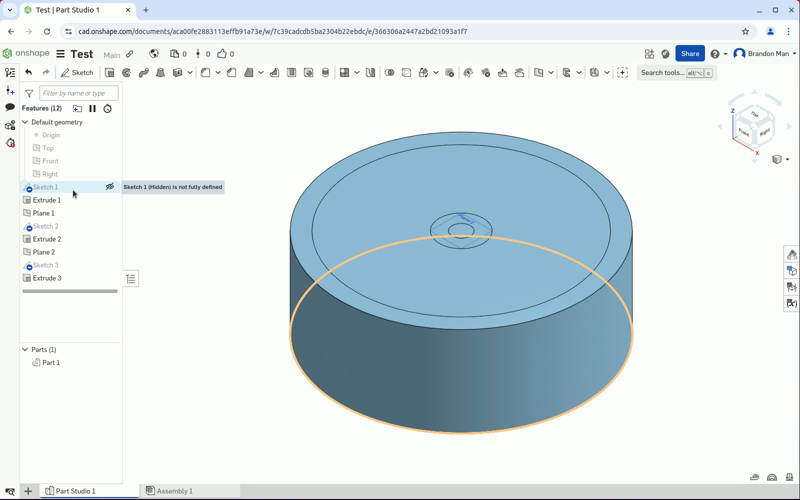
click(73, 189)